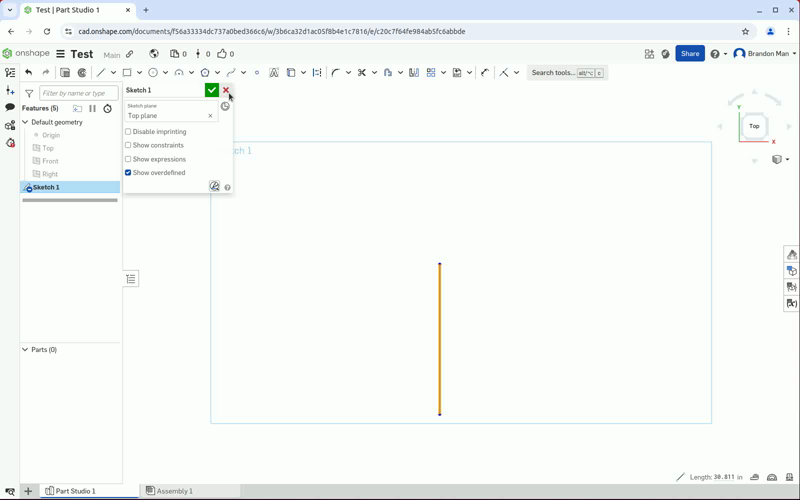
key(shift+h)
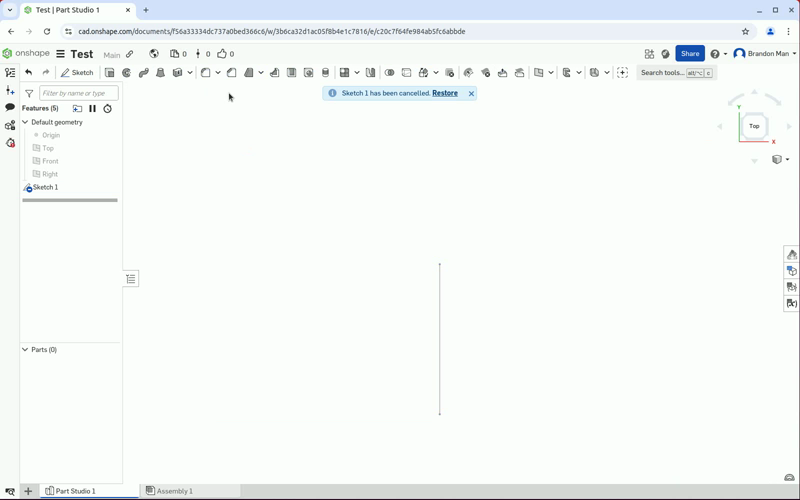
mouse_move(73, 352)
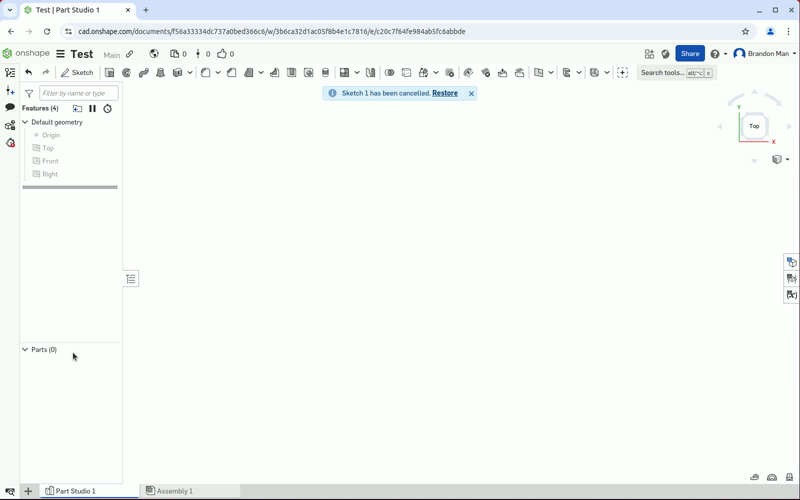
key(y)
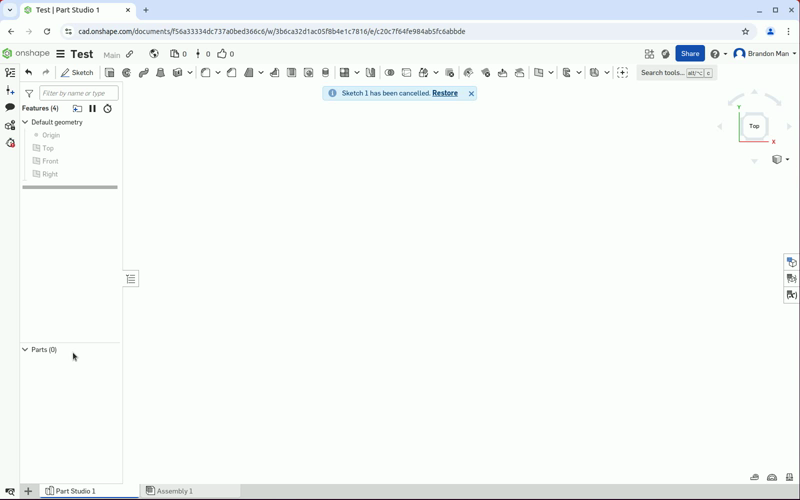
key(shift+p)
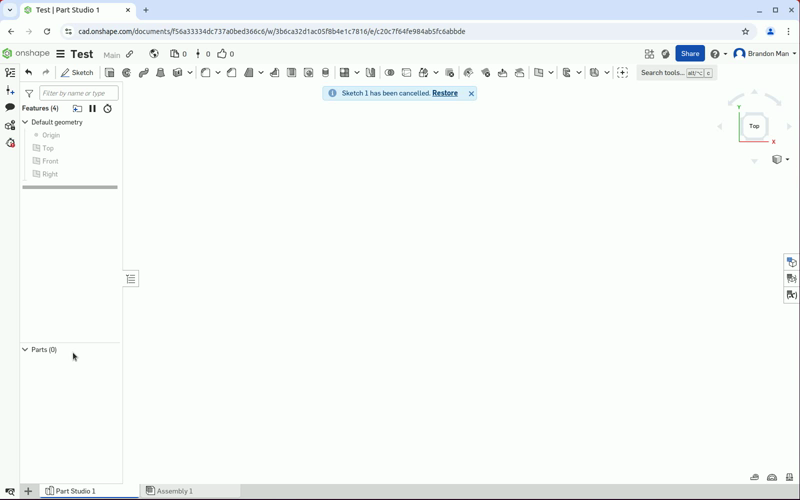
key(space)
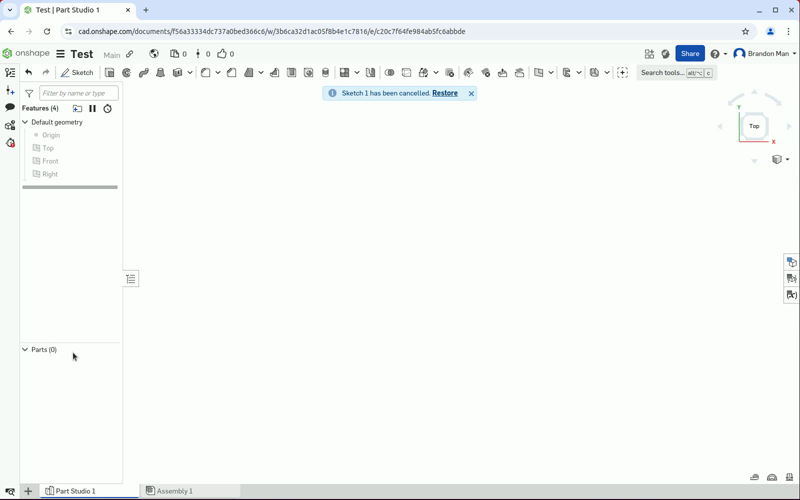
key_down(shift)
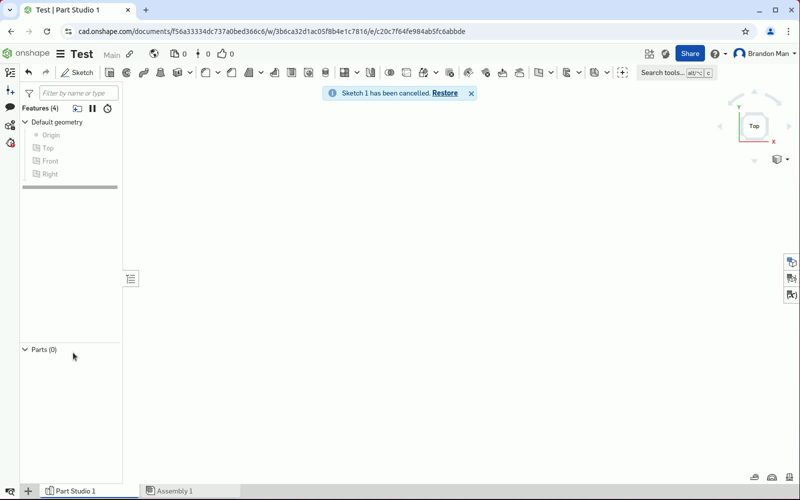
key(up)
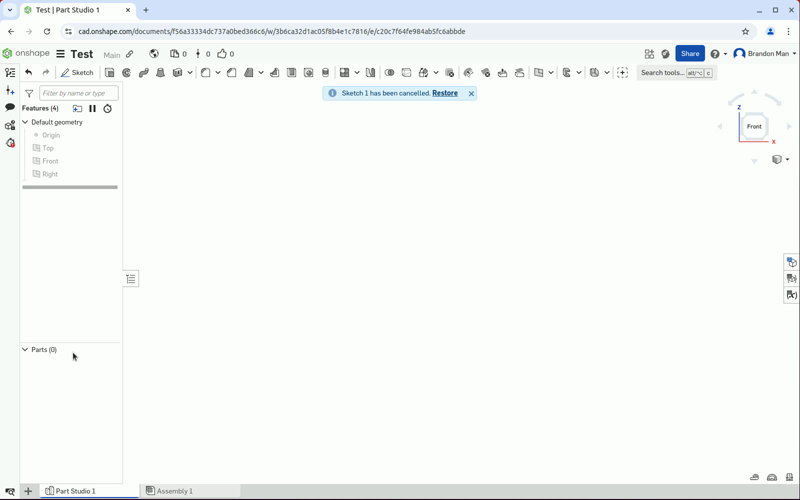
key_up(shift)
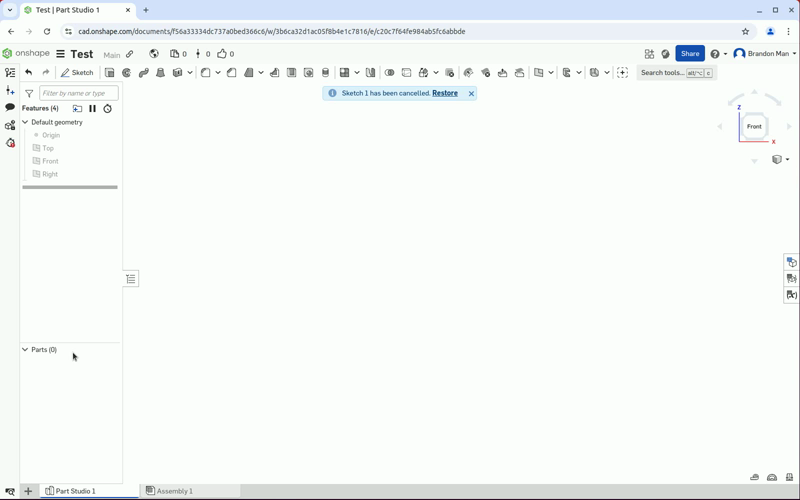
mouse_move(73, 352)
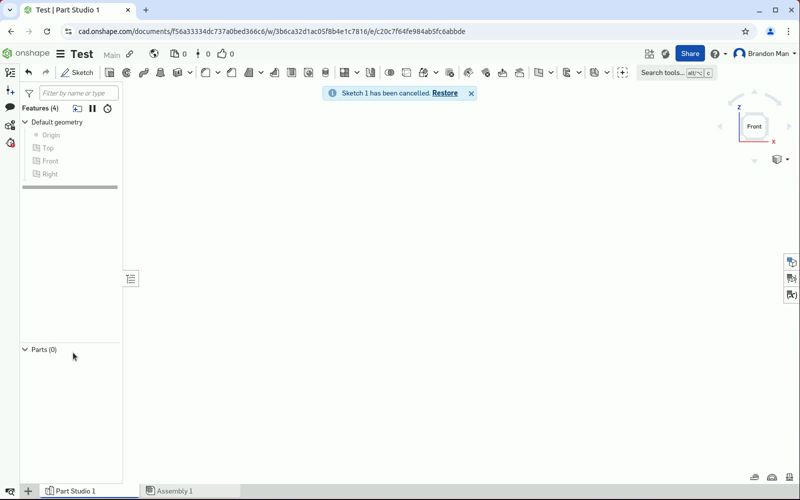
key(shift+y)
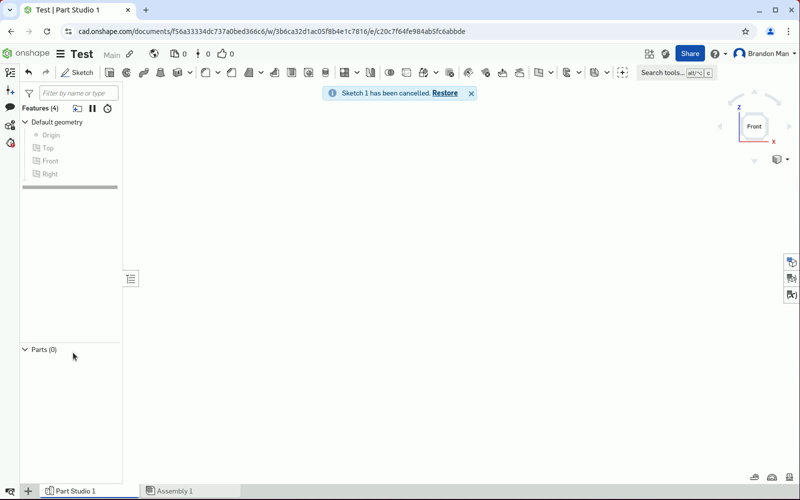
key(shift+s)
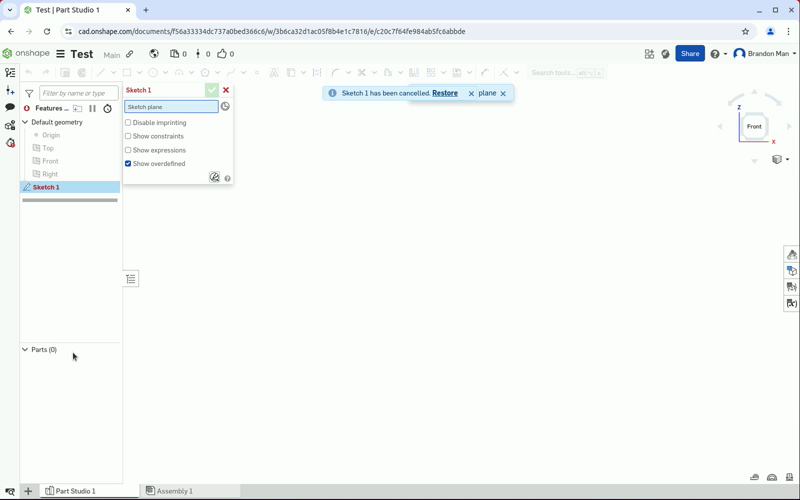
mouse_move(73, 163)
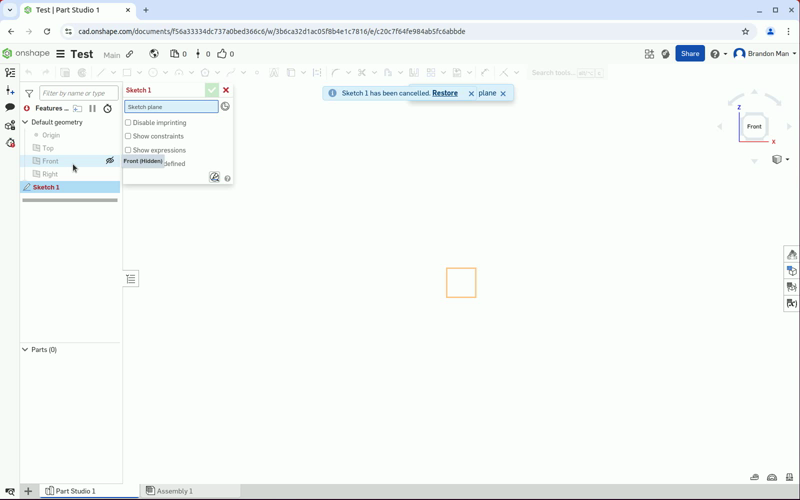
click(73, 163)
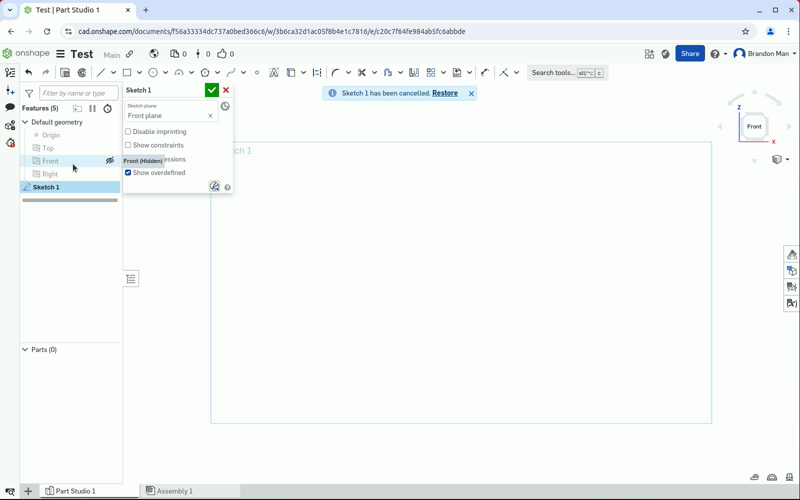
mouse_move(73, 352)
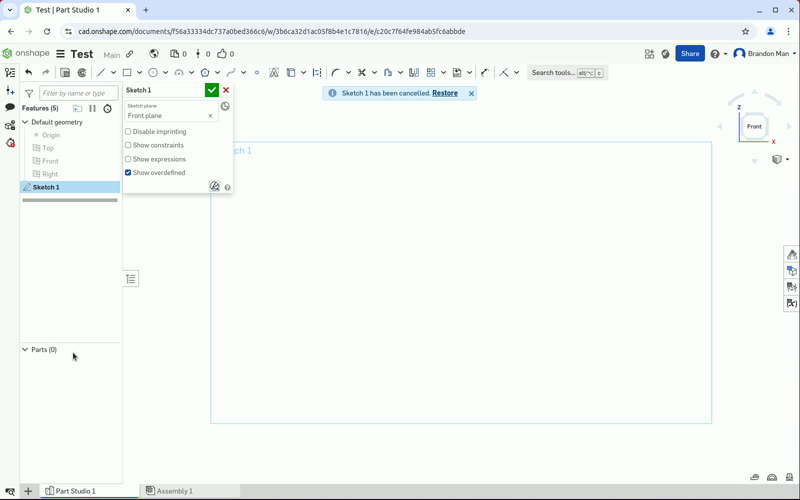
key(y)
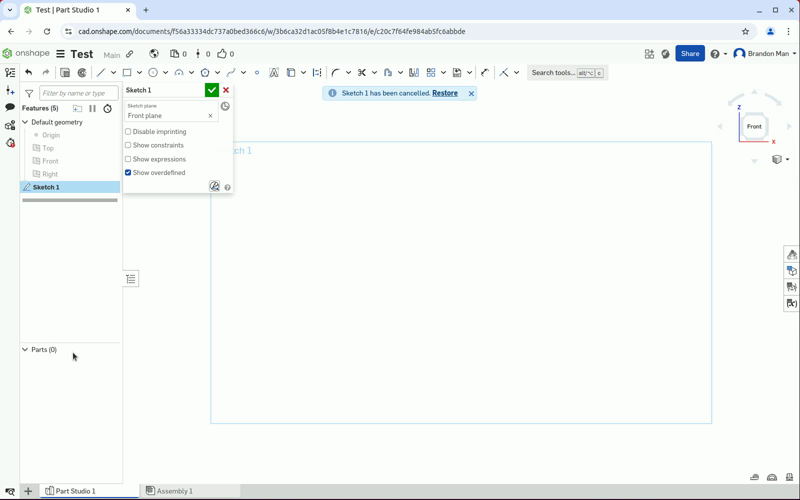
key(c)
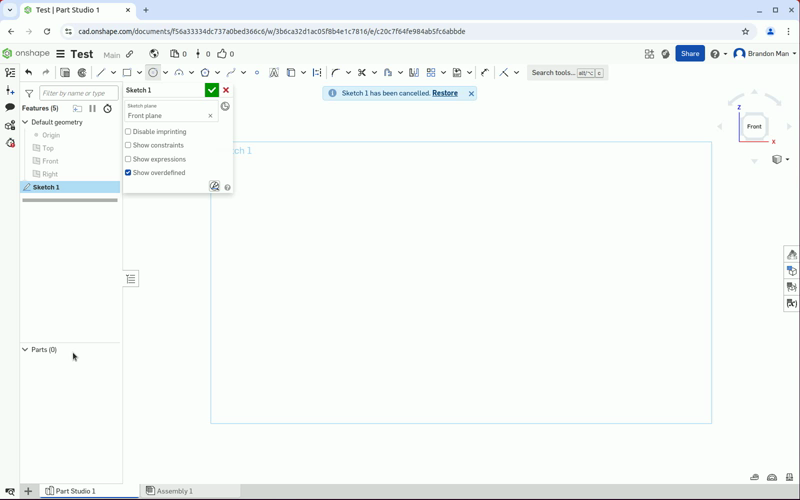
key_down(shift)
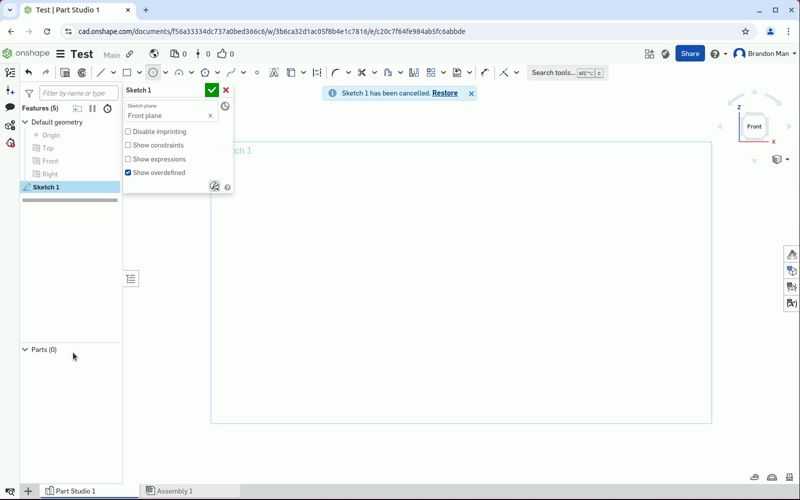
mouse_move(461, 282)
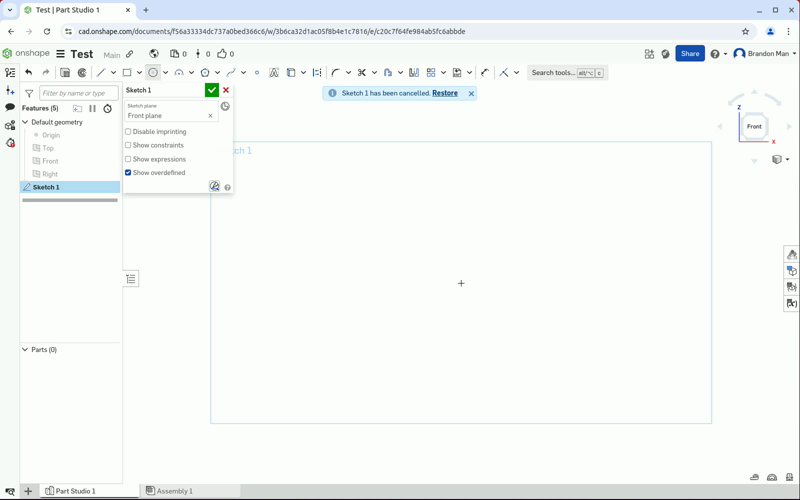
click(461, 282)
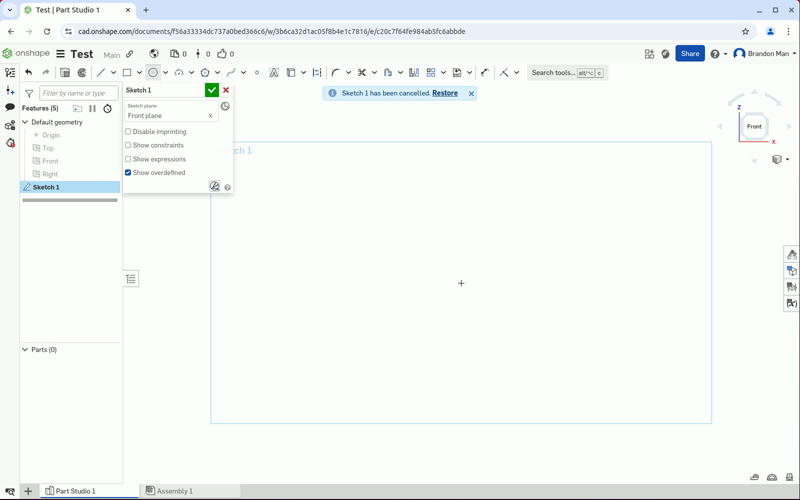
key_up(shift)
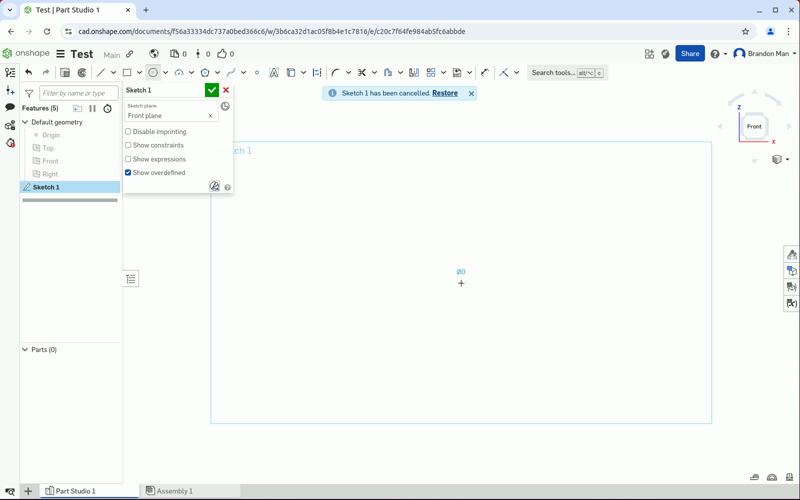
mouse_move(497, 282)
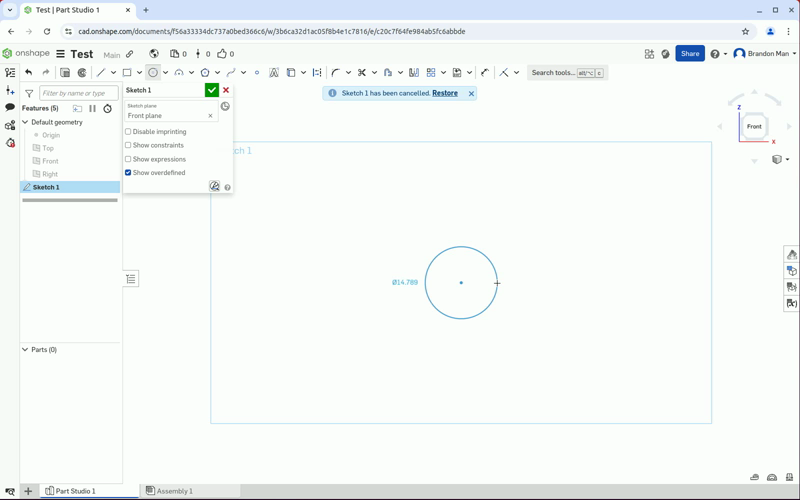
click(497, 282)
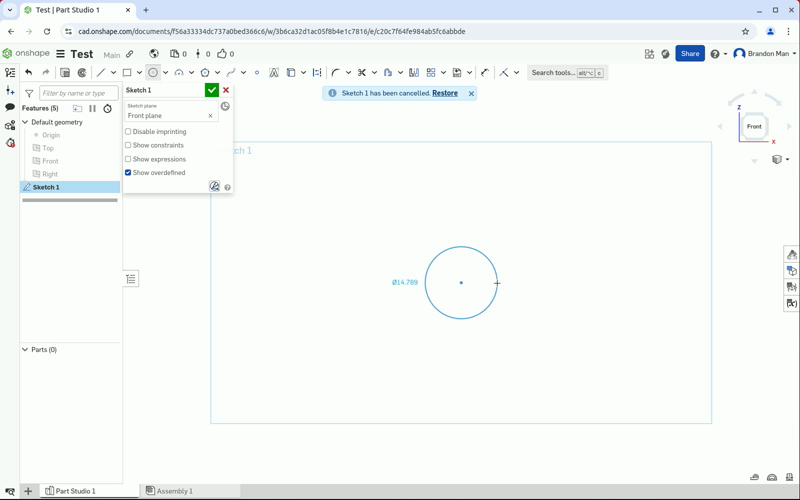
key(esc)
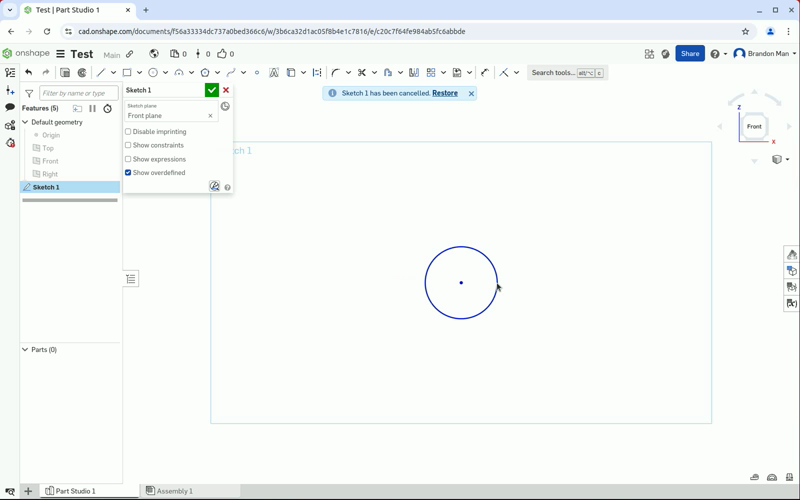
key(c)
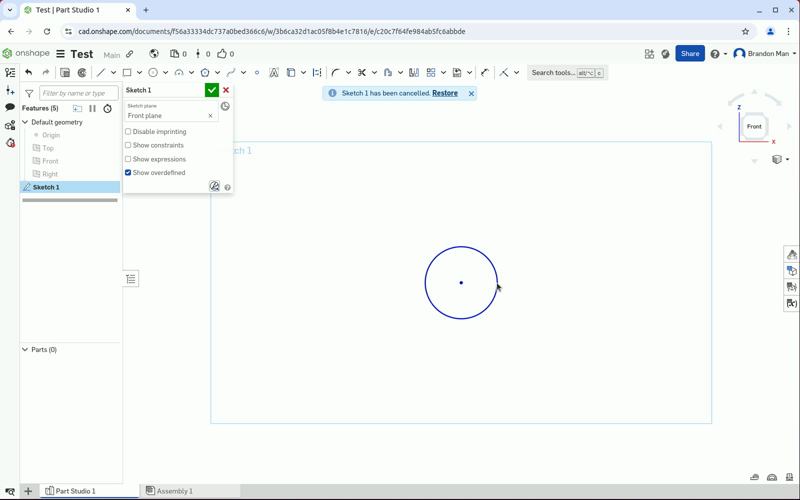
key_down(shift)
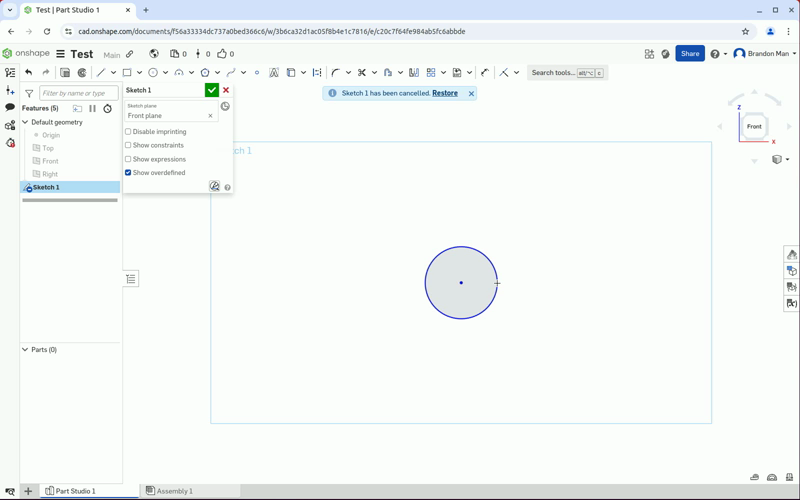
mouse_move(461, 282)
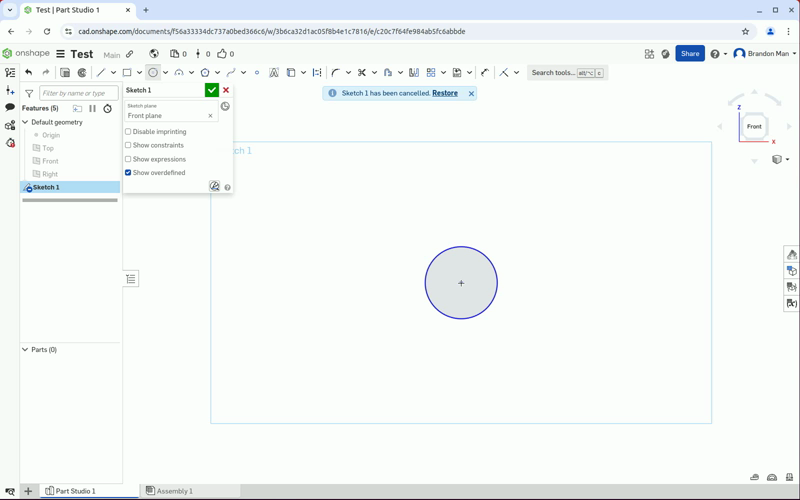
click(461, 282)
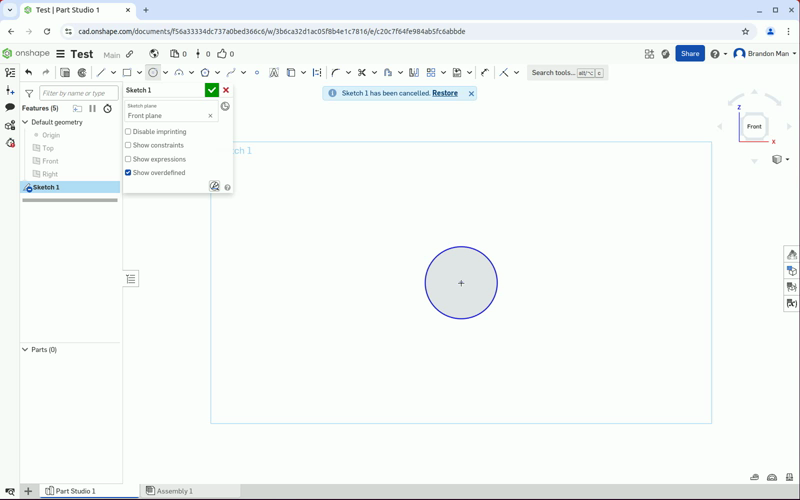
key_up(shift)
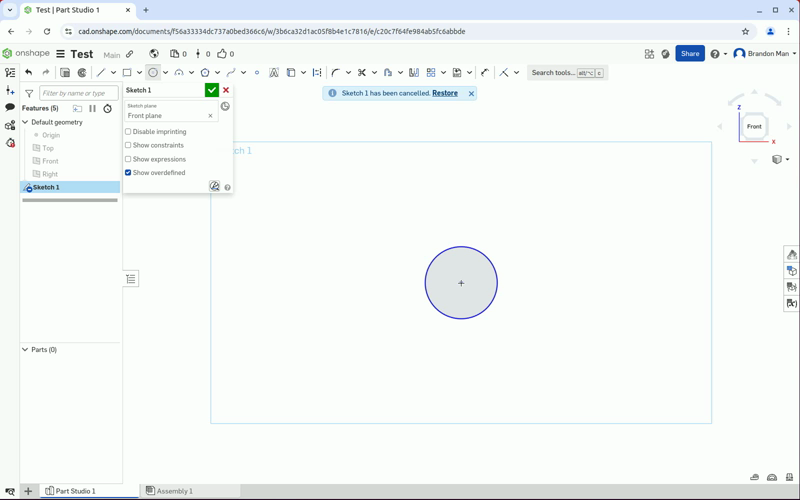
mouse_move(479, 282)
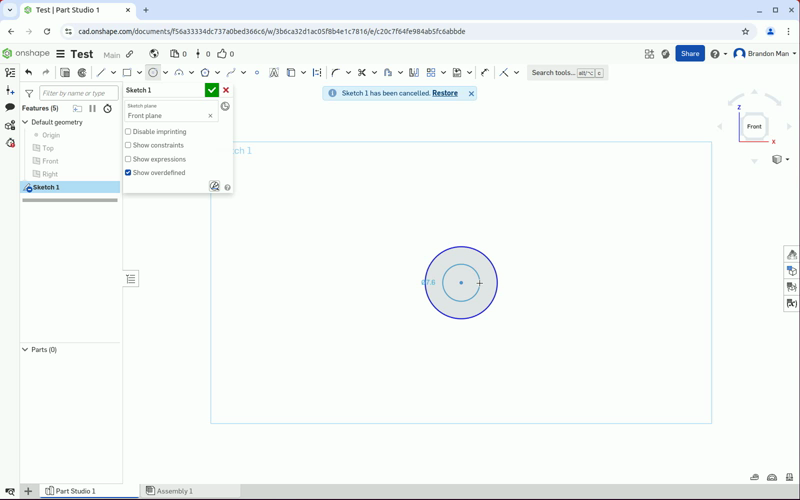
click(479, 282)
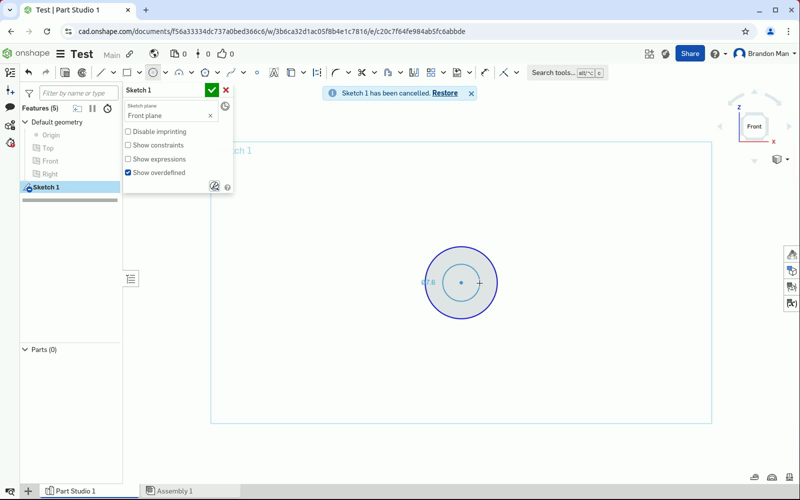
key(esc)
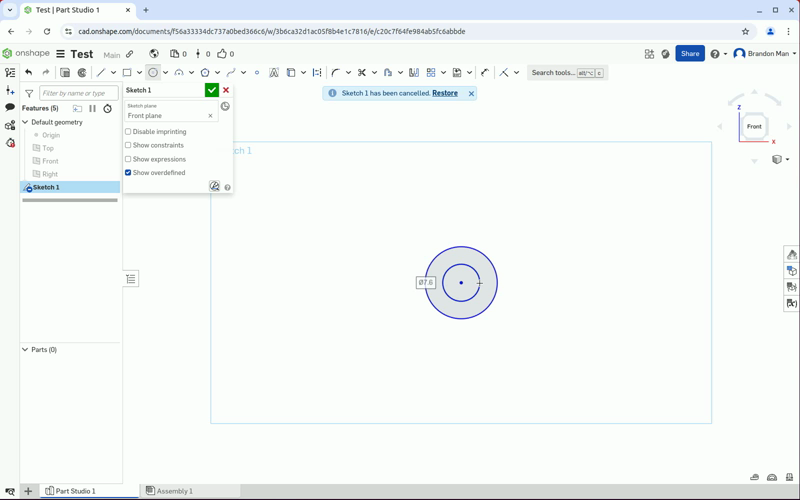
mouse_move(466, 312)
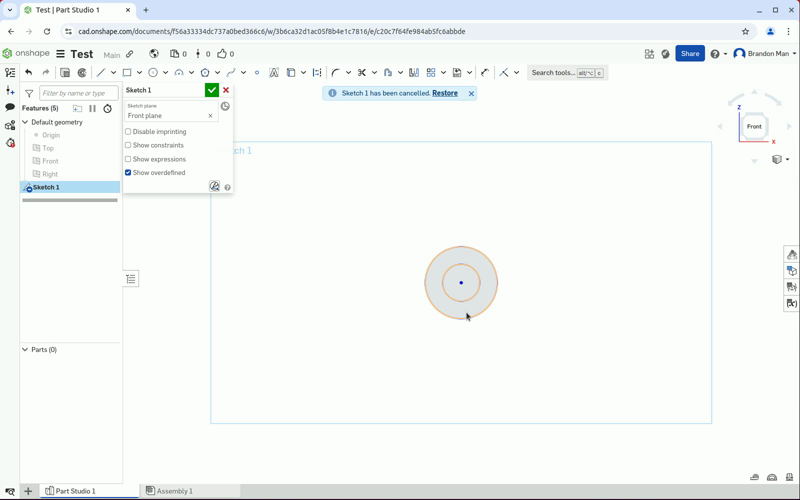
click(466, 312)
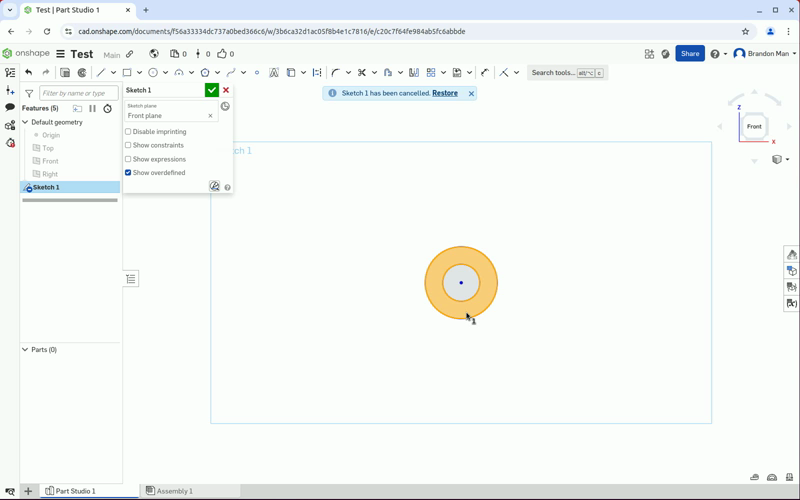
mouse_move(73, 352)
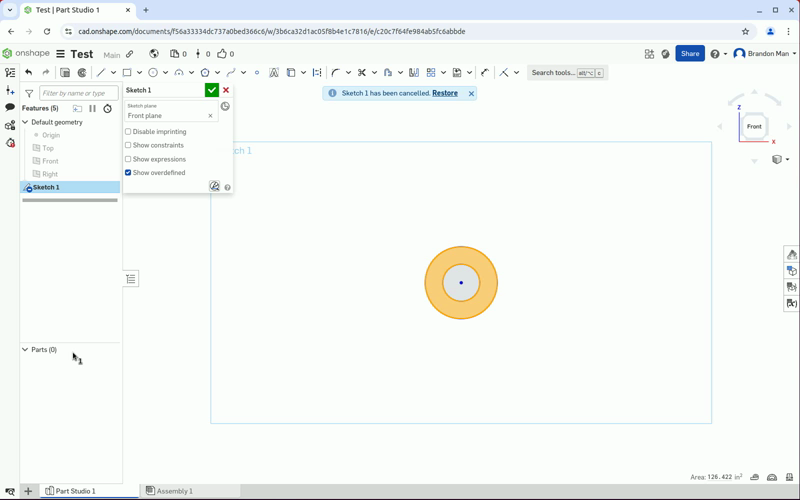
key(shift+y)
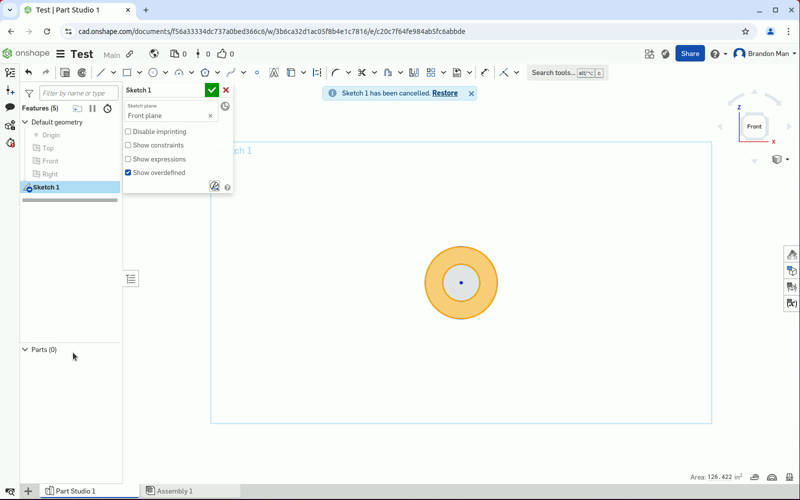
key(shift+e)
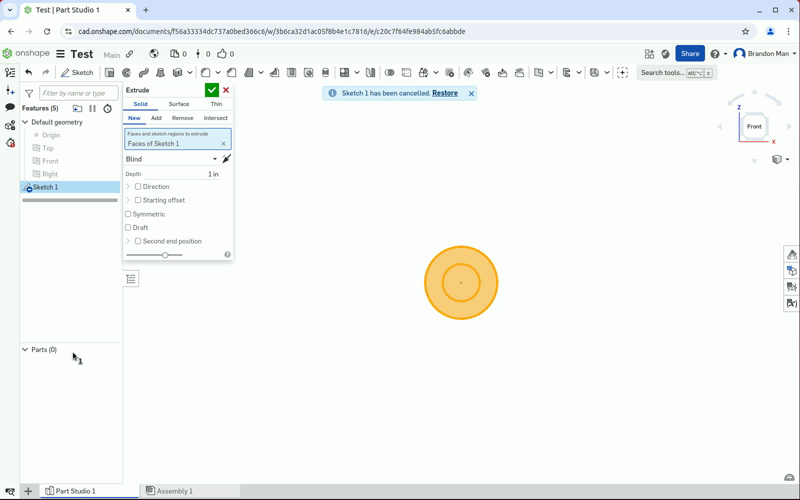
mouse_move(143, 106)
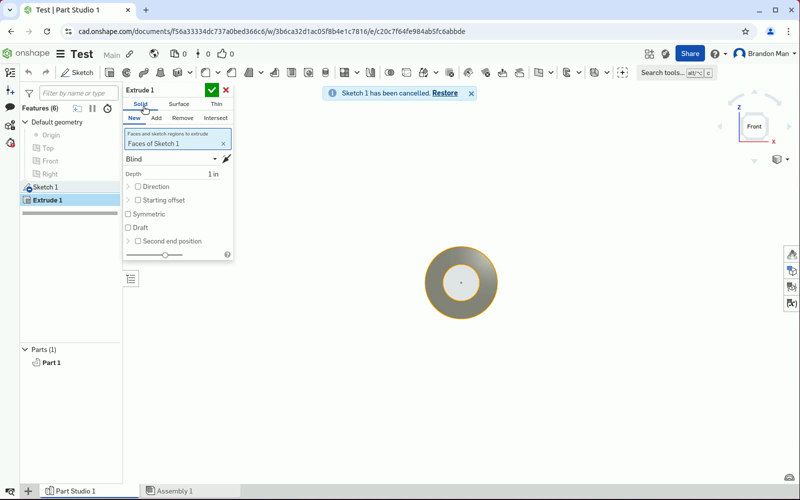
click(143, 106)
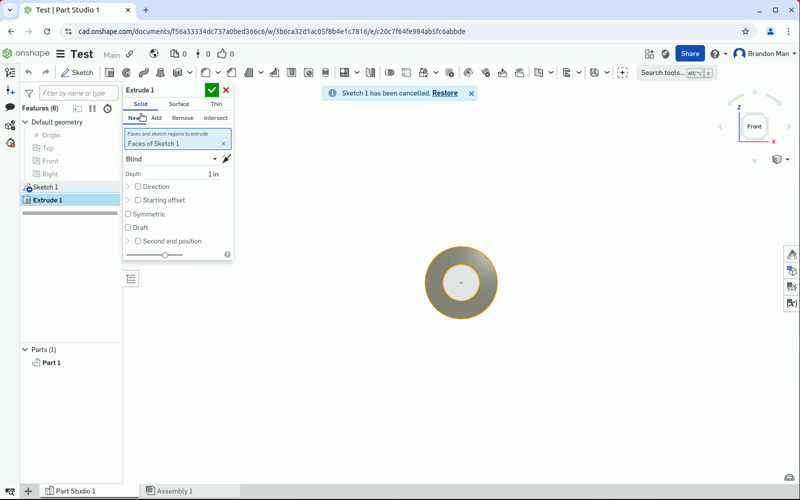
mouse_move(137, 120)
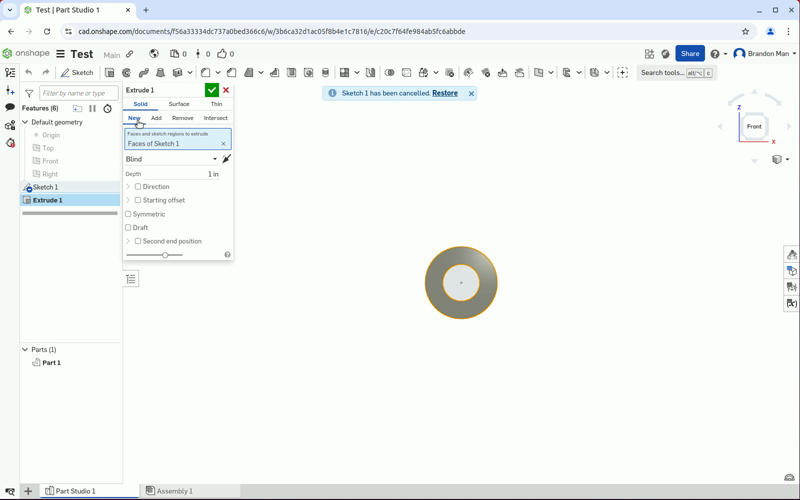
click(137, 120)
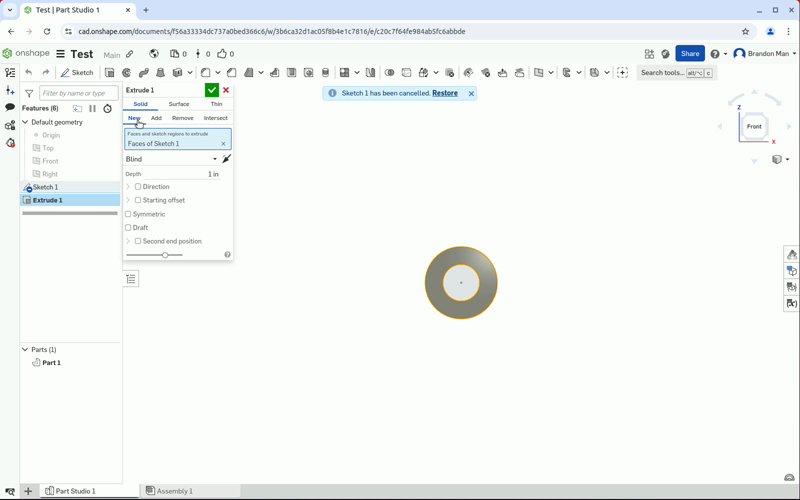
key(tab, 4)
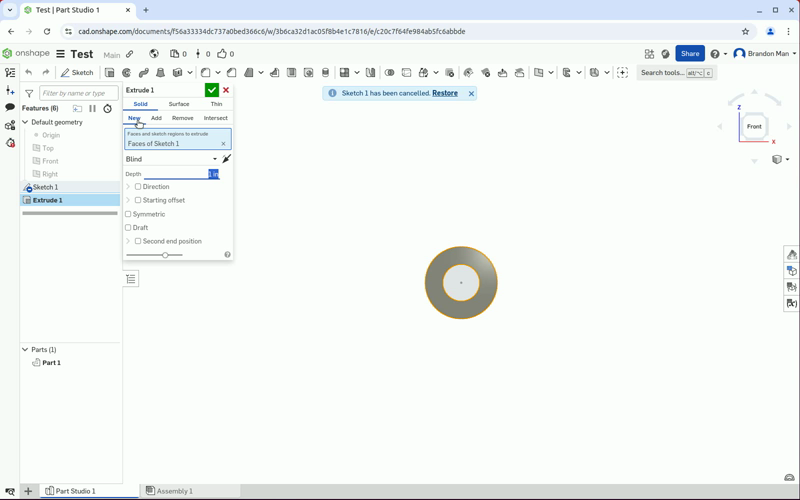
text(3.129)
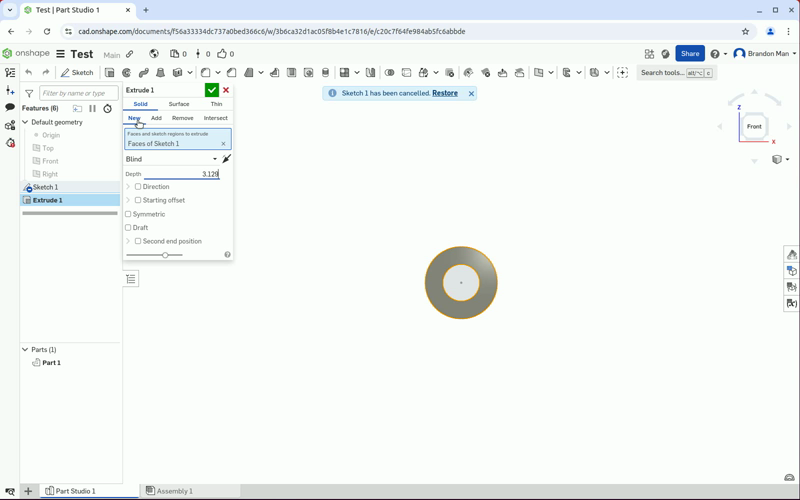
key(enter)
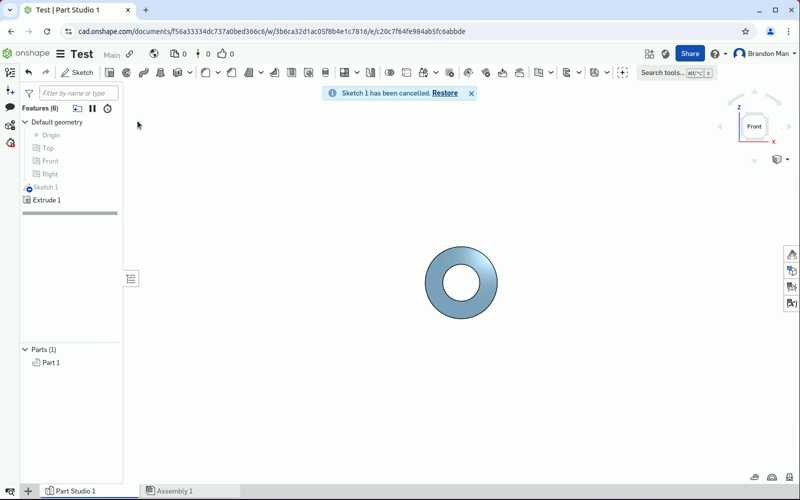
key(shift+h)
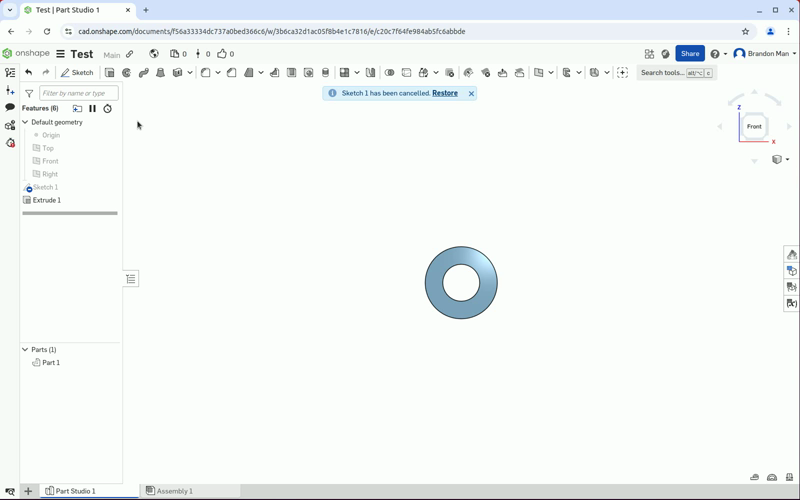
key(shift+h)
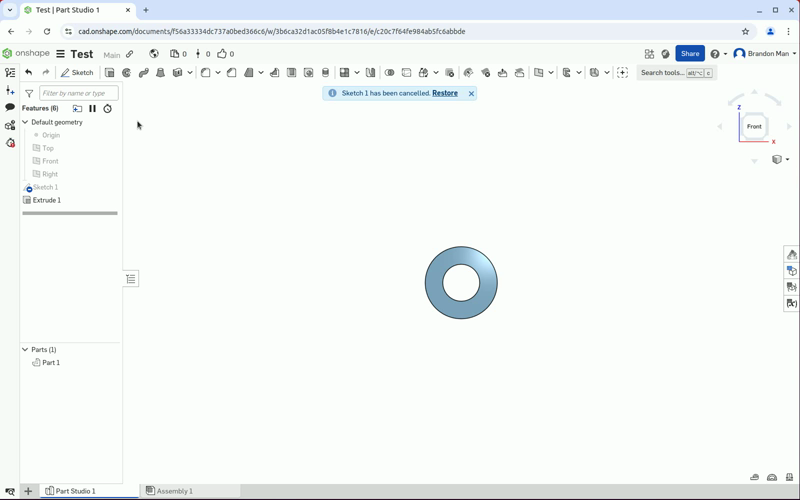
mouse_move(73, 189)
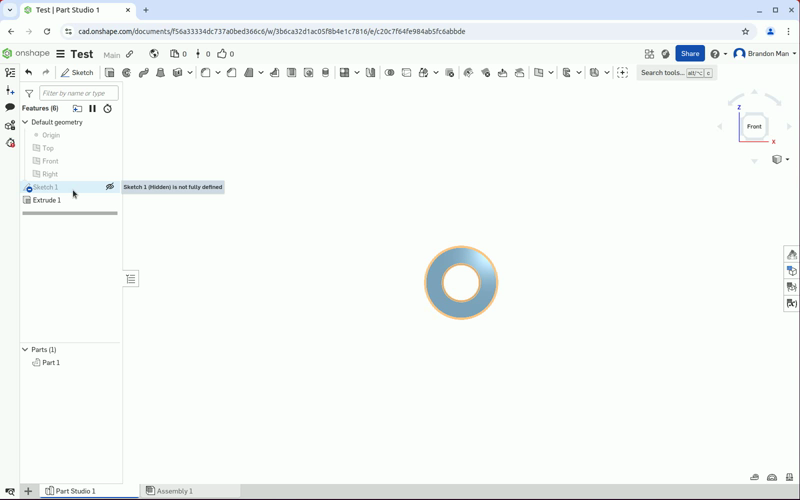
click(73, 189)
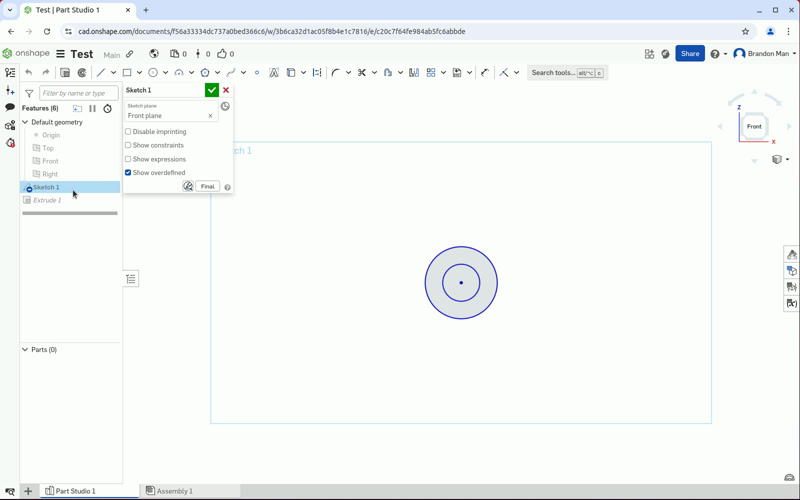
mouse_move(229, 92)
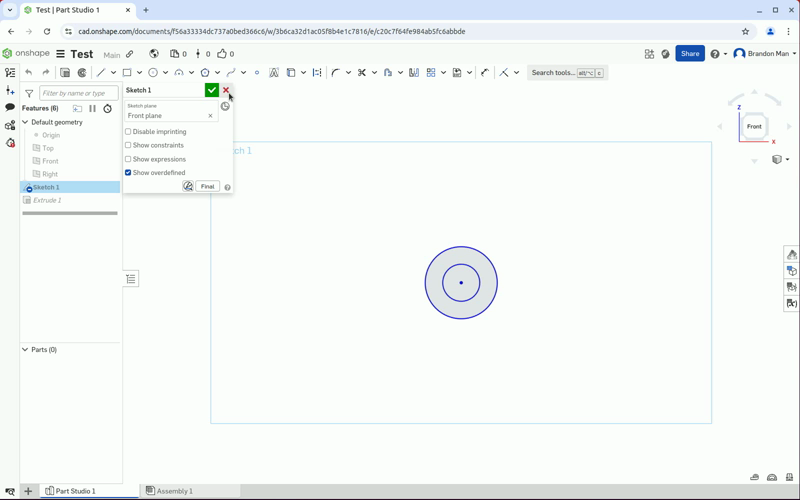
click(229, 92)
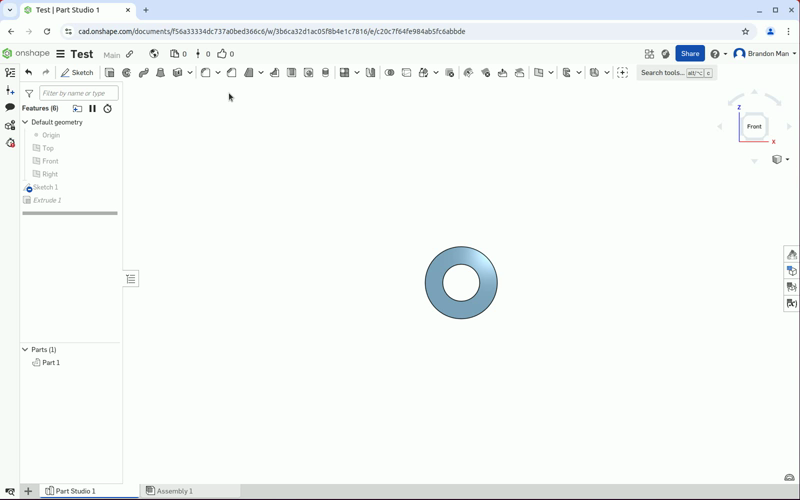
mouse_move(541, 75)
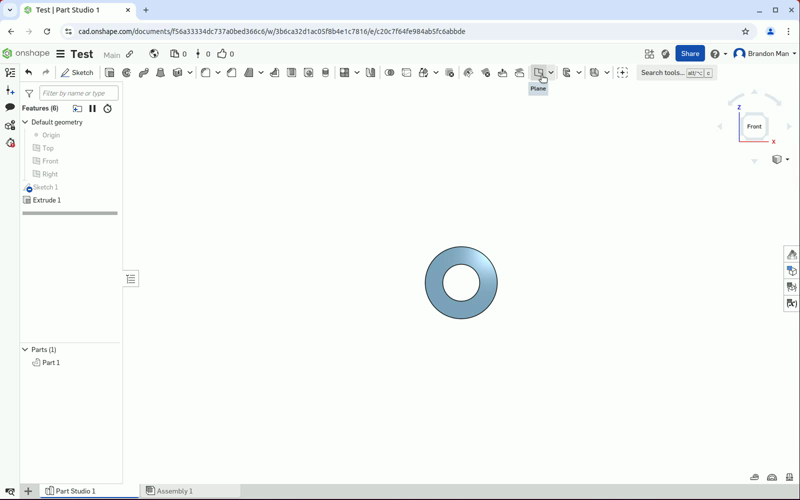
click(541, 75)
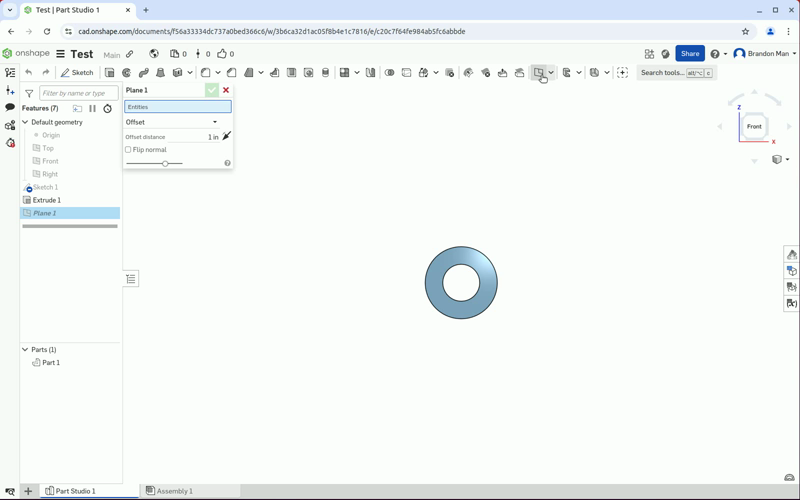
mouse_move(73, 163)
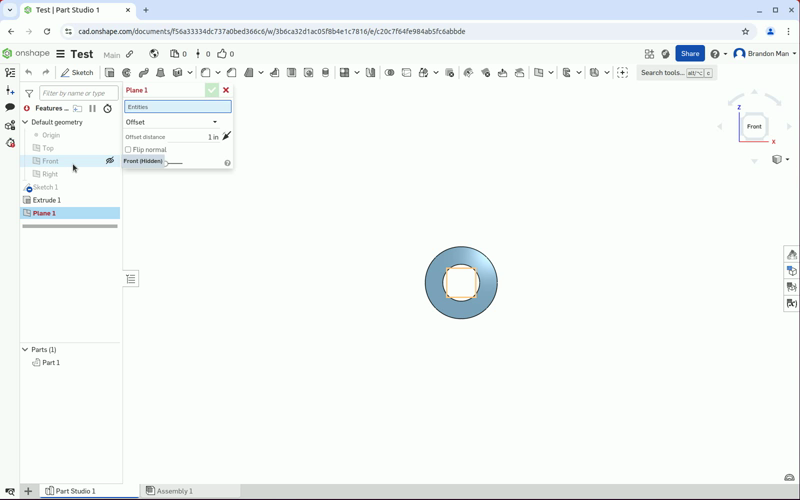
click(73, 163)
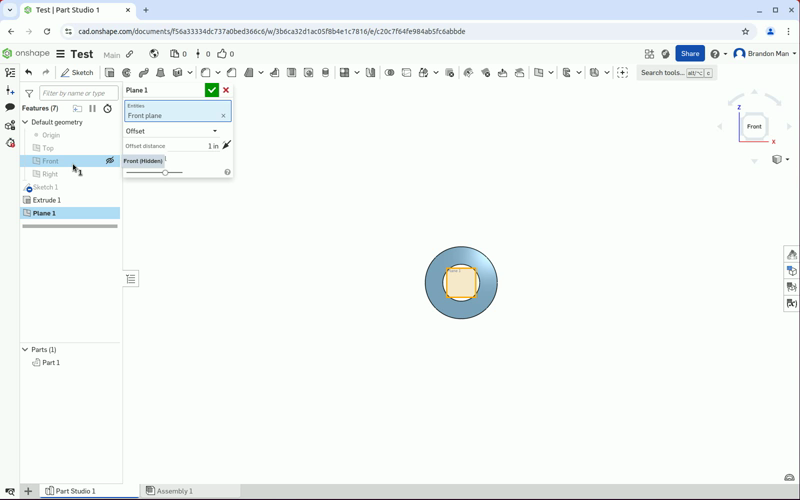
key(tab, 2)
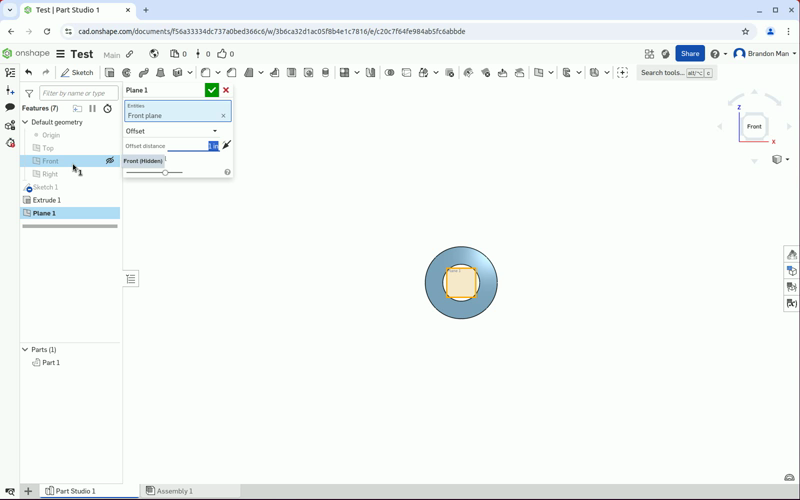
text(3.143)
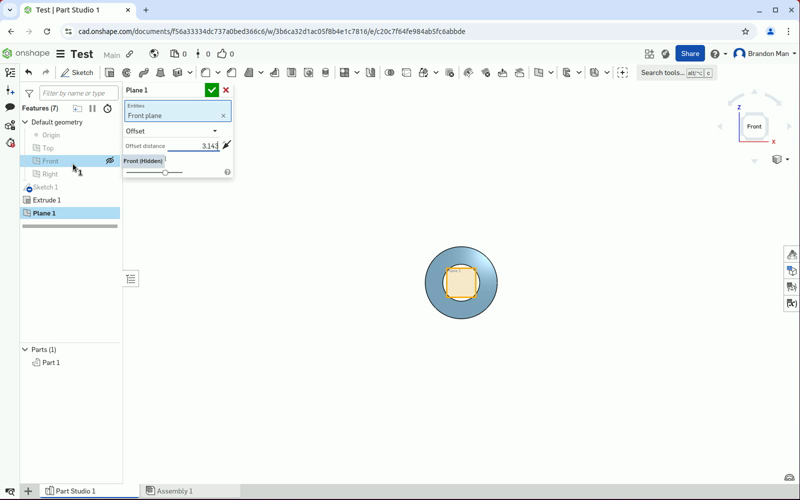
key(enter, 2)
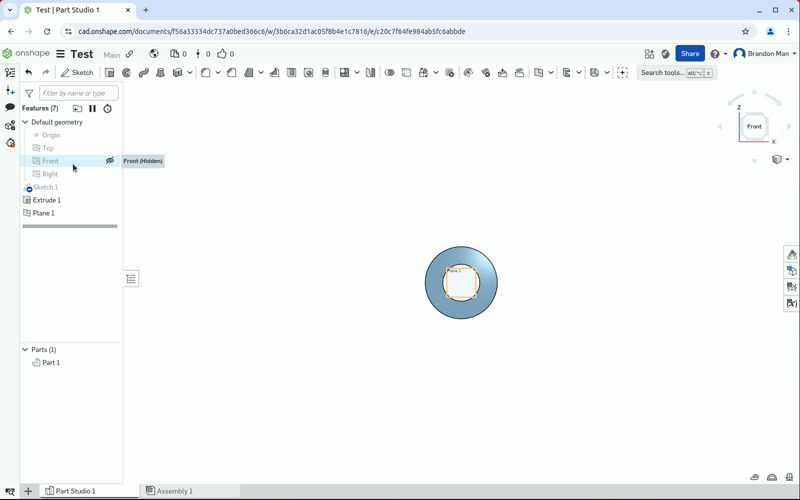
key(shift+s)
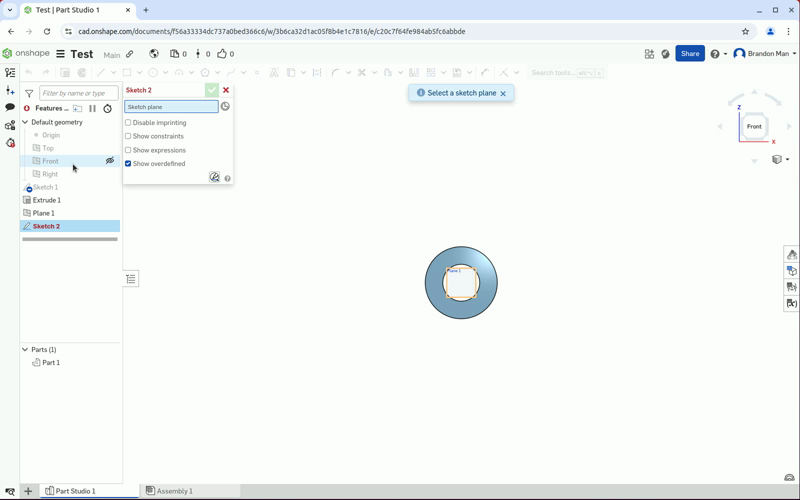
mouse_move(73, 215)
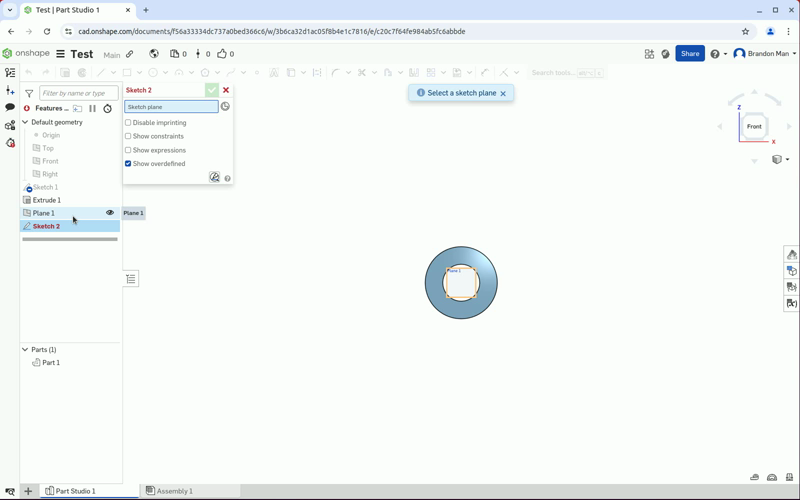
click(73, 215)
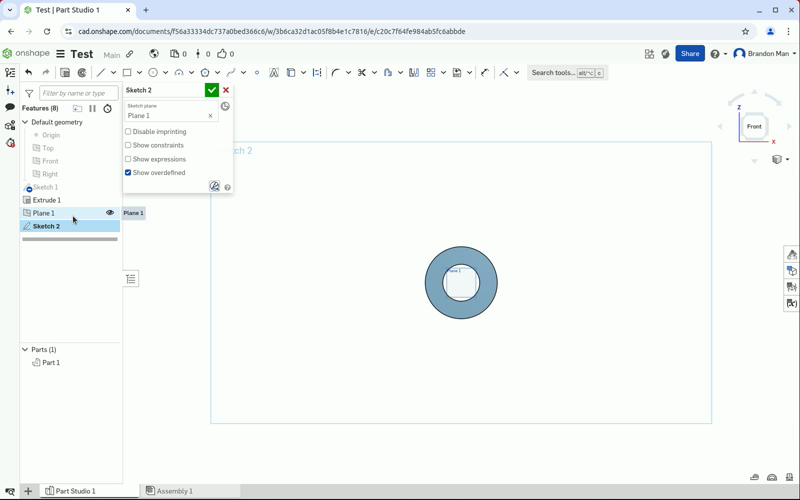
mouse_move(73, 352)
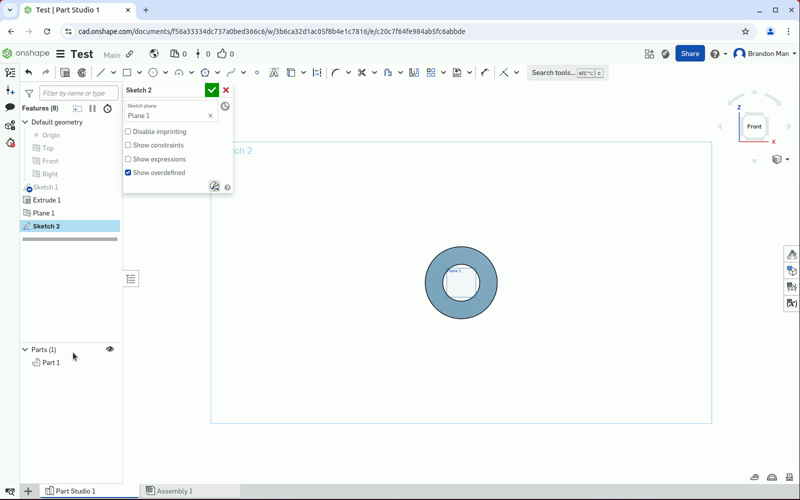
key(y)
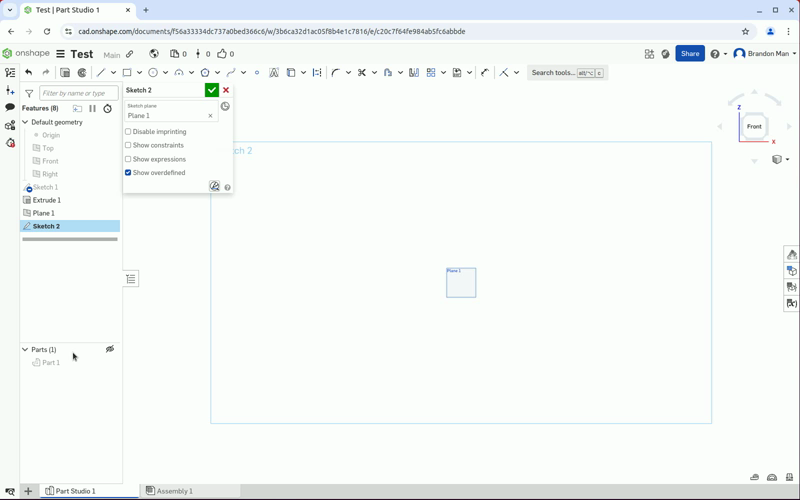
key(c)
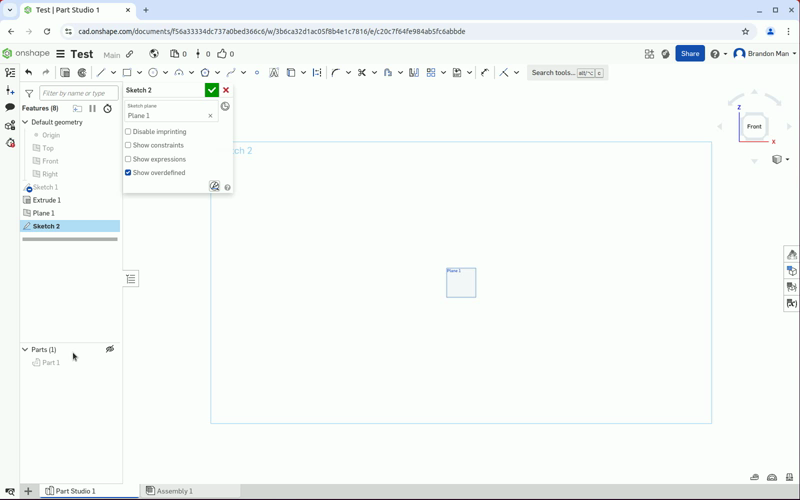
key_down(shift)
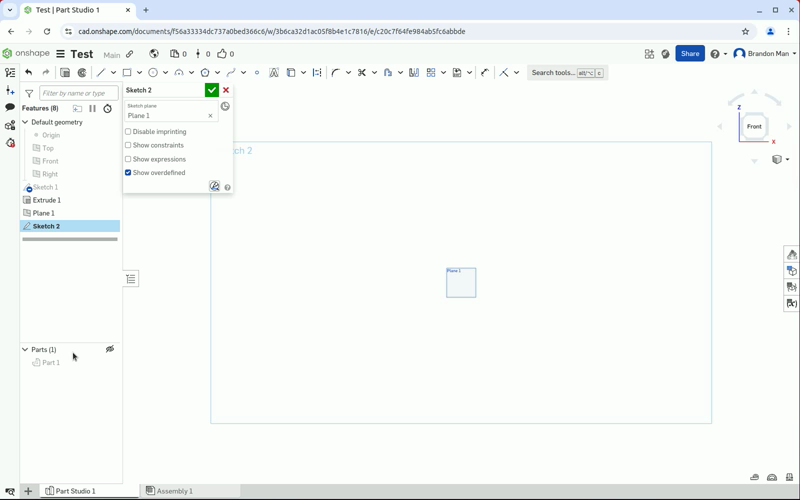
mouse_move(461, 282)
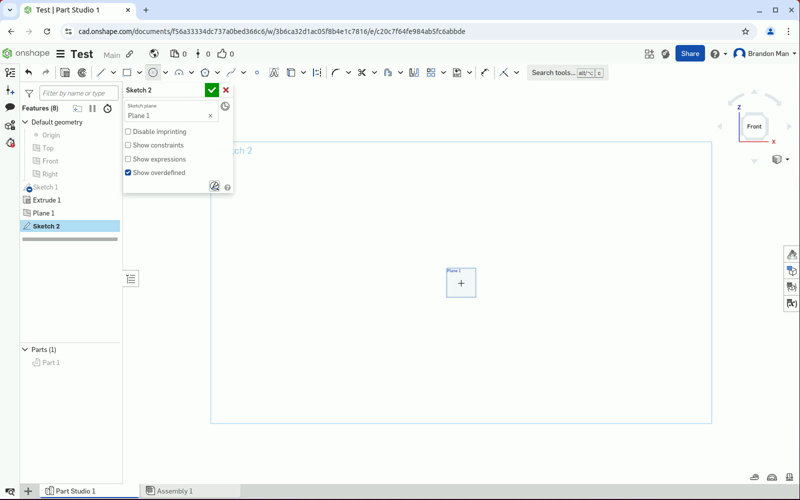
click(461, 282)
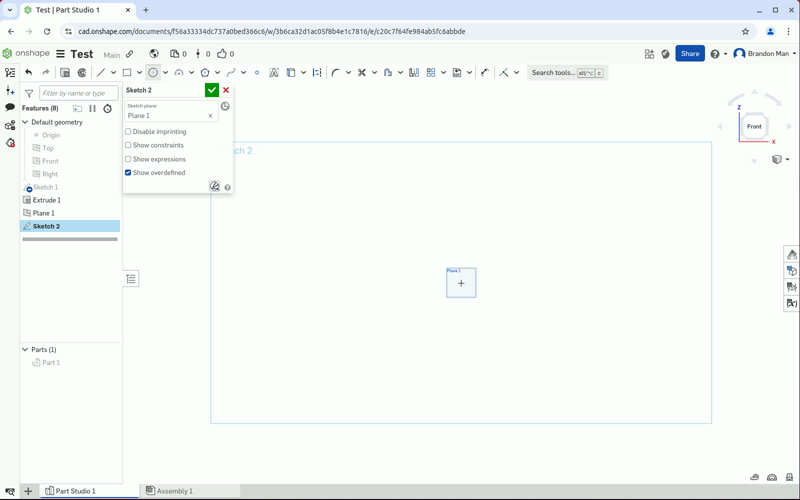
key_up(shift)
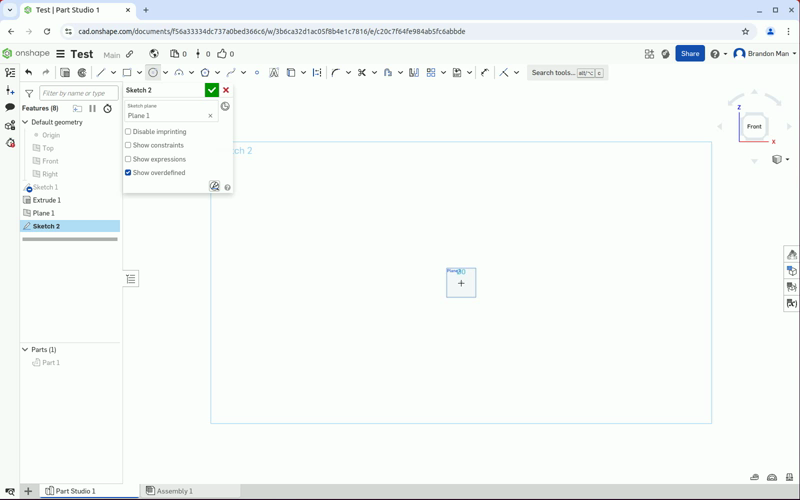
mouse_move(494, 282)
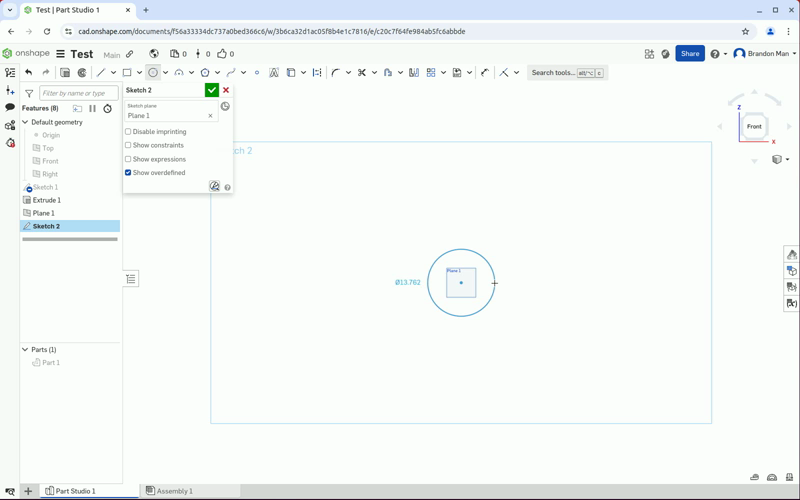
click(494, 282)
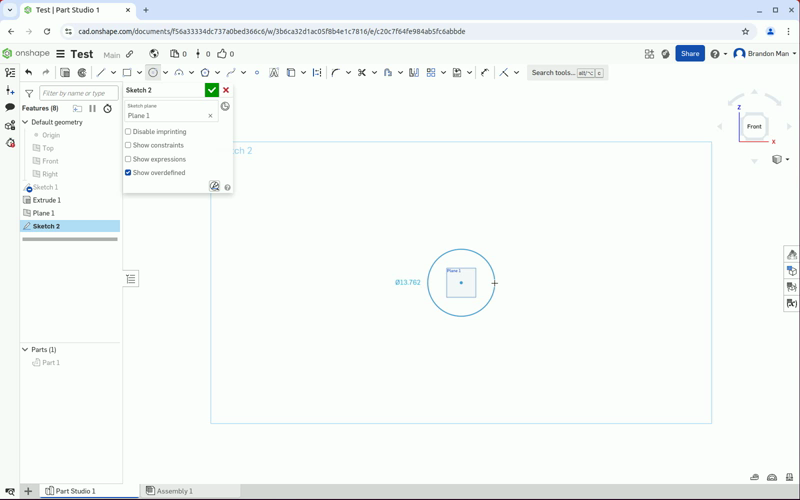
key(esc)
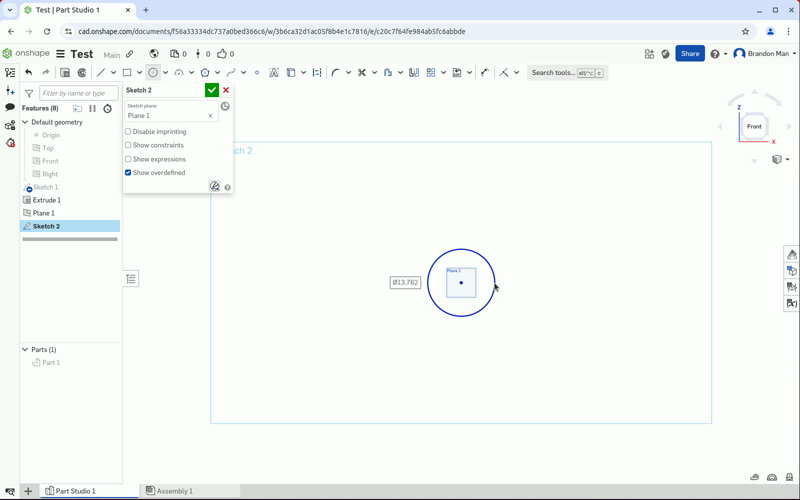
key(c)
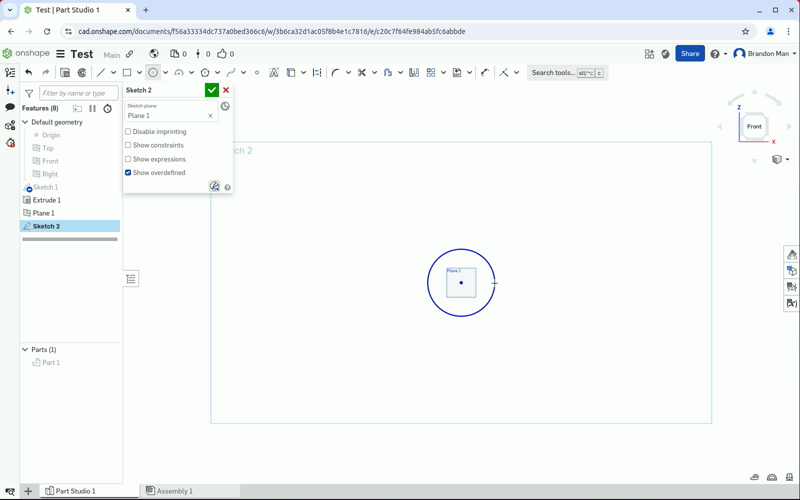
key_down(shift)
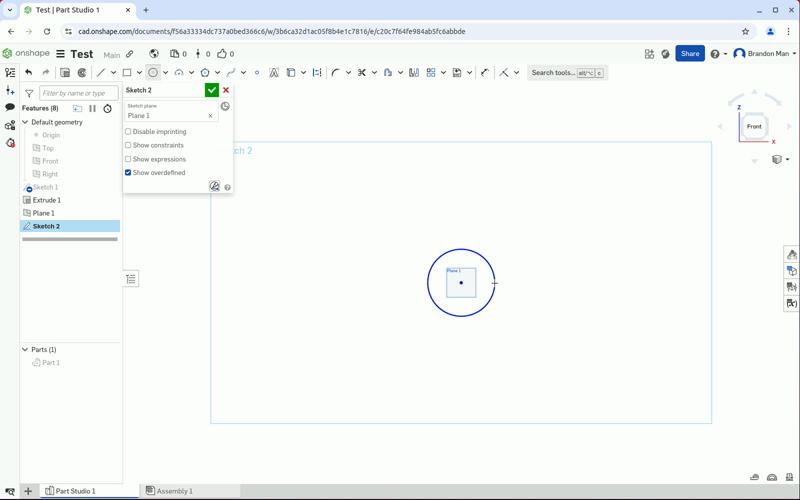
mouse_move(461, 282)
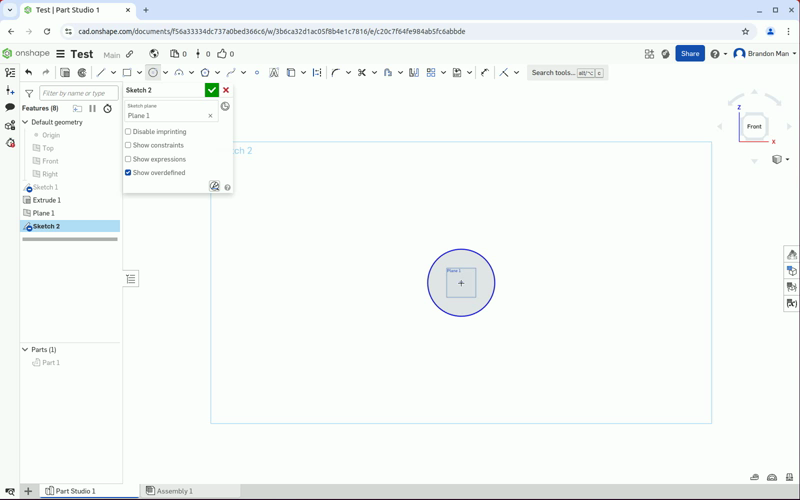
click(461, 282)
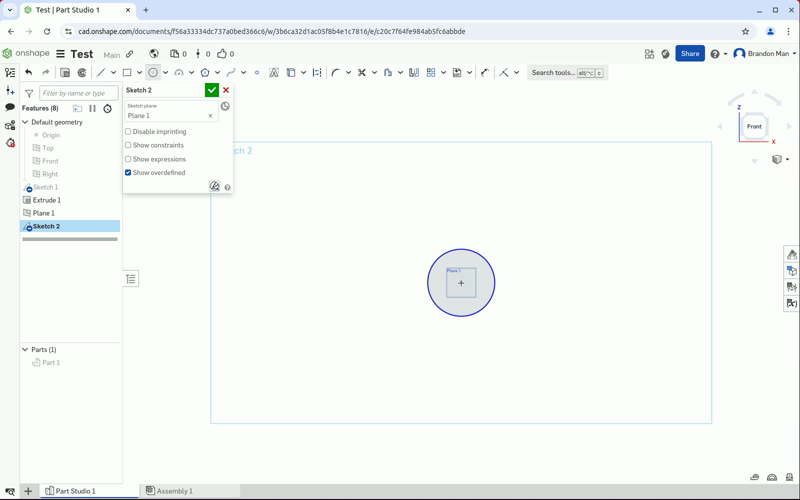
key_up(shift)
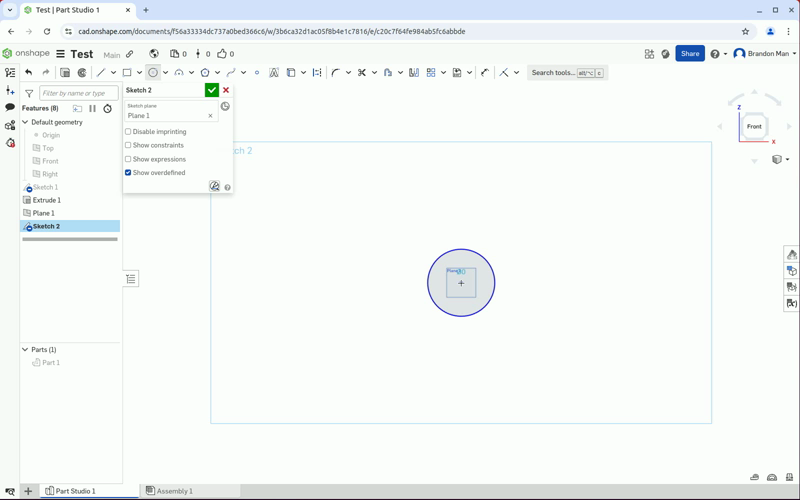
mouse_move(480, 282)
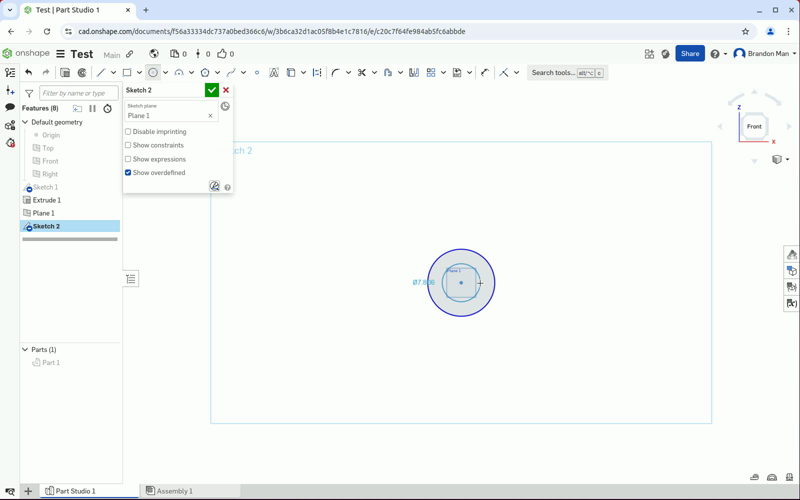
click(480, 282)
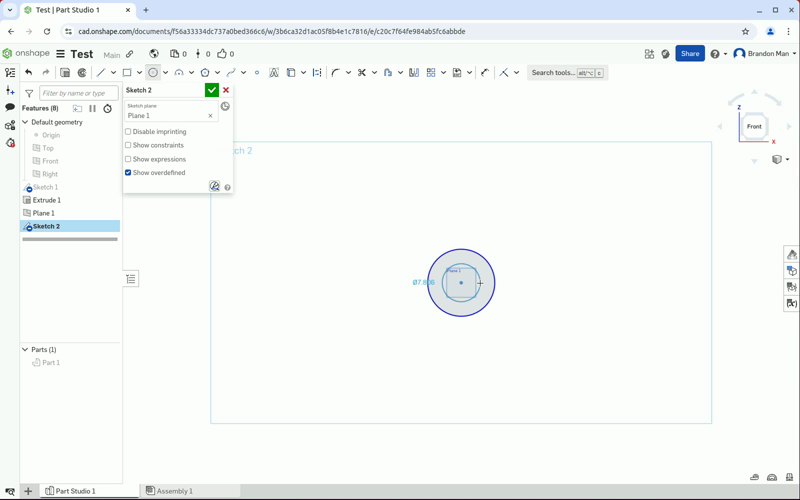
key(esc)
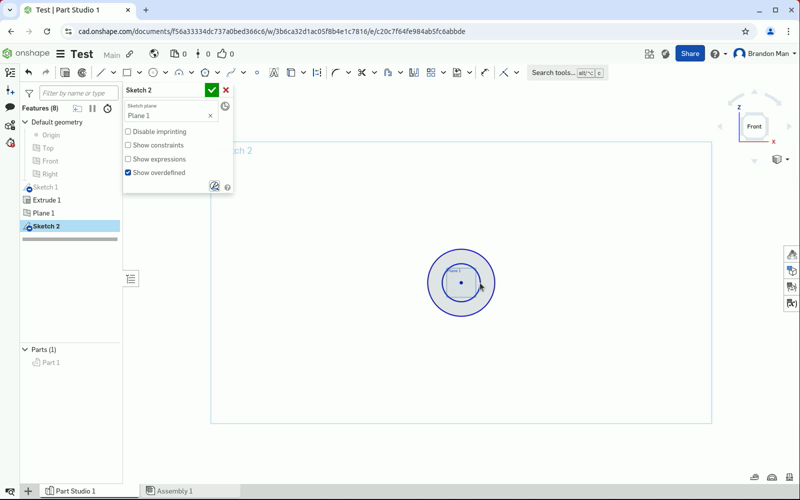
mouse_move(472, 255)
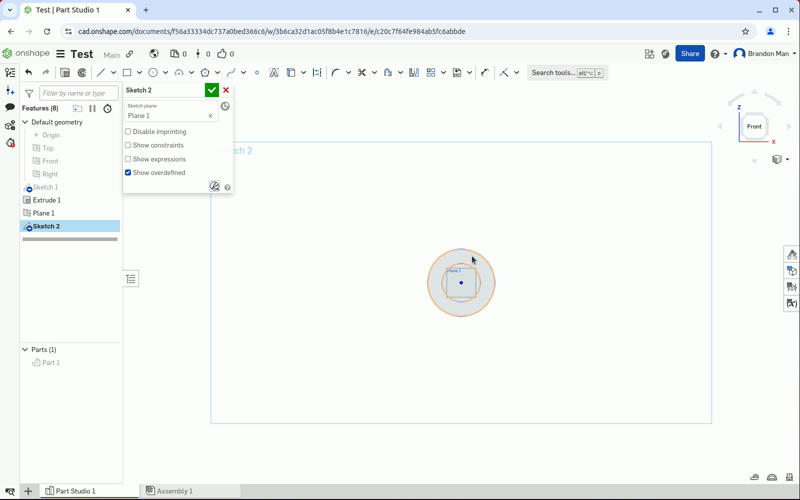
click(472, 255)
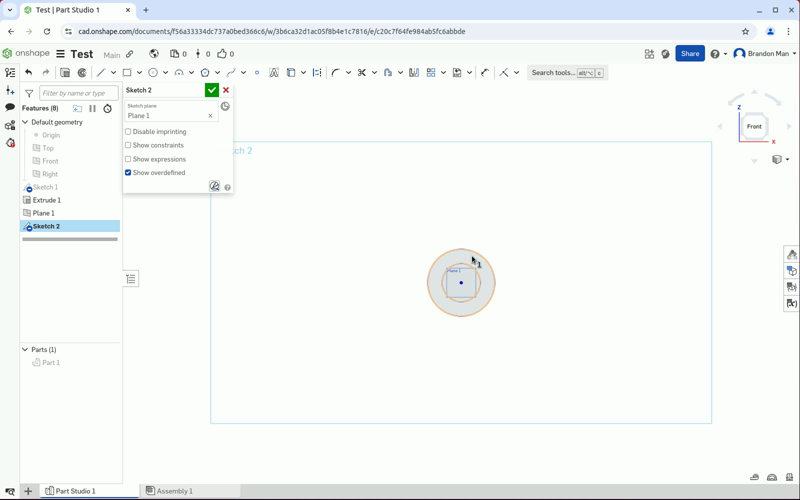
mouse_move(73, 352)
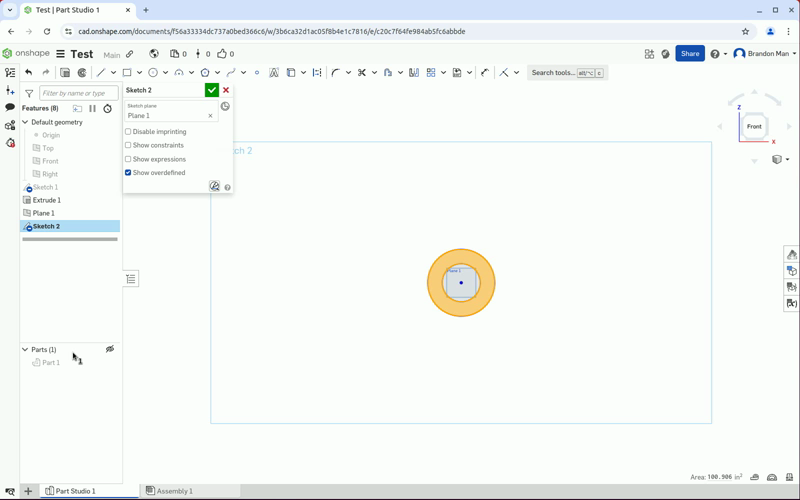
key(shift+y)
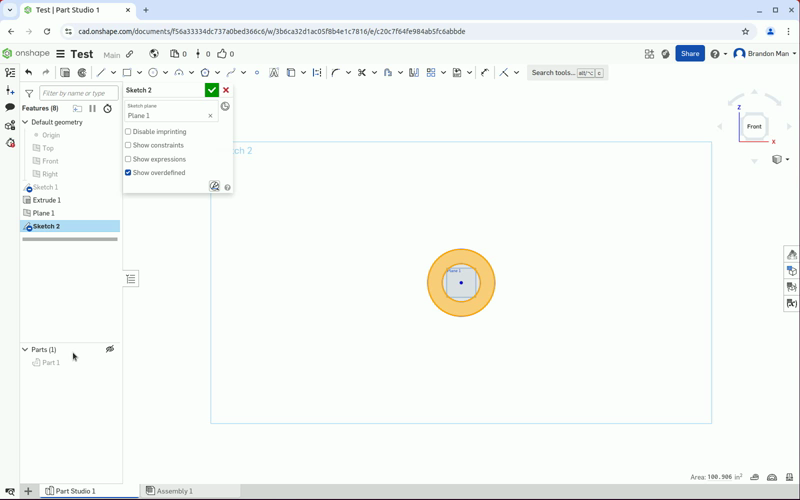
key(shift+e)
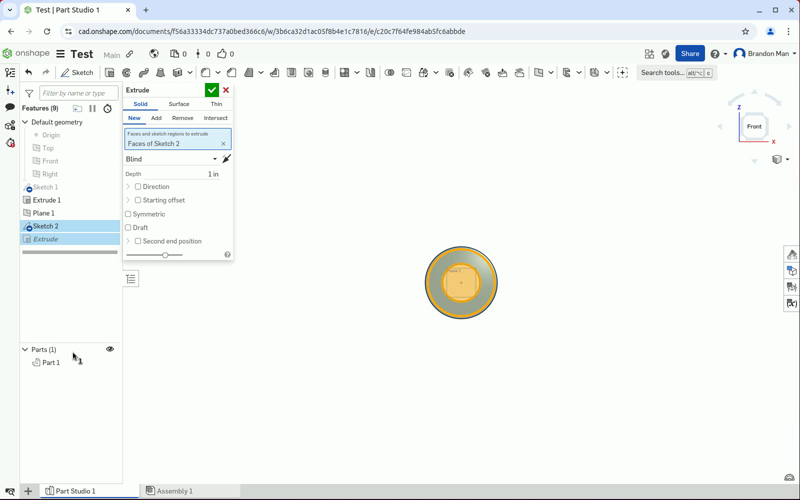
mouse_move(143, 106)
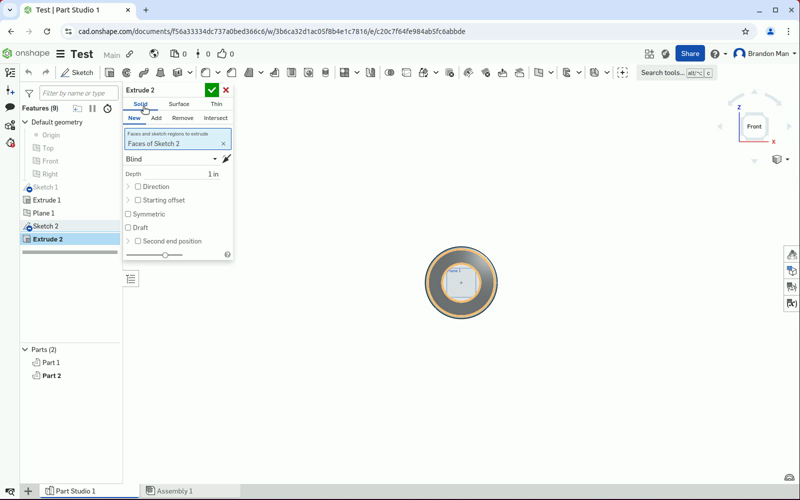
click(143, 106)
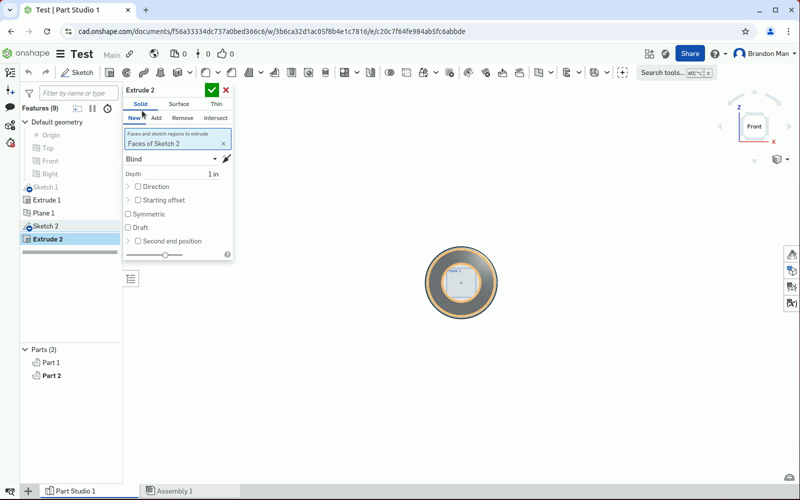
mouse_move(137, 120)
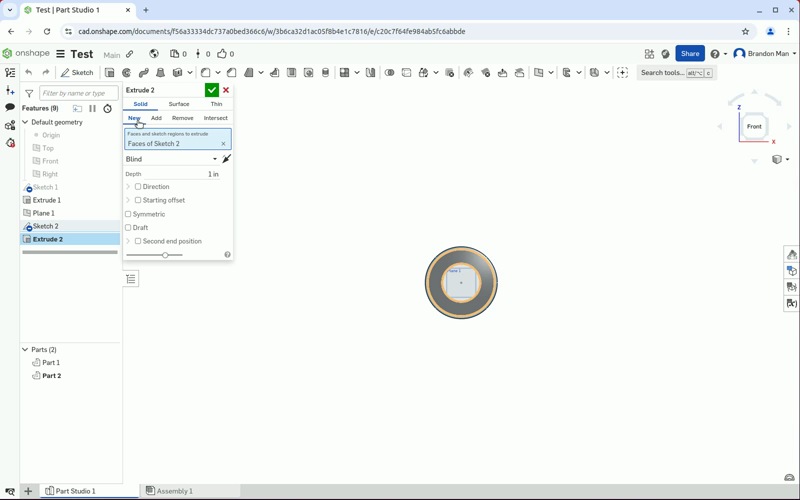
click(137, 120)
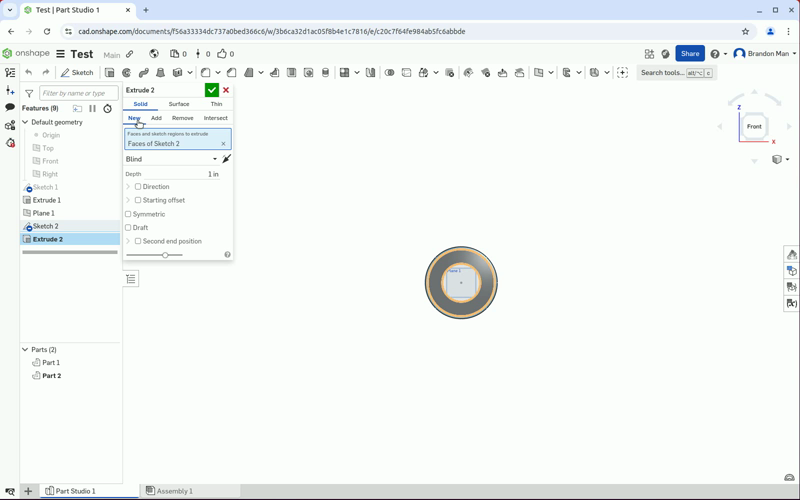
key(tab, 4)
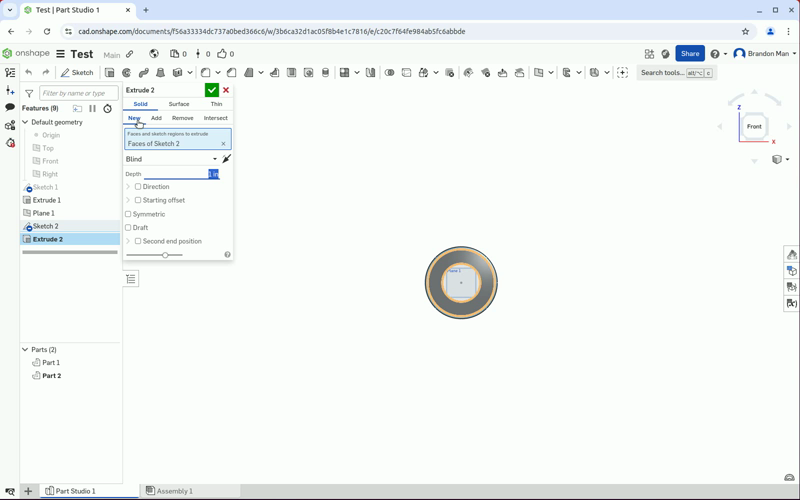
text(0.963)
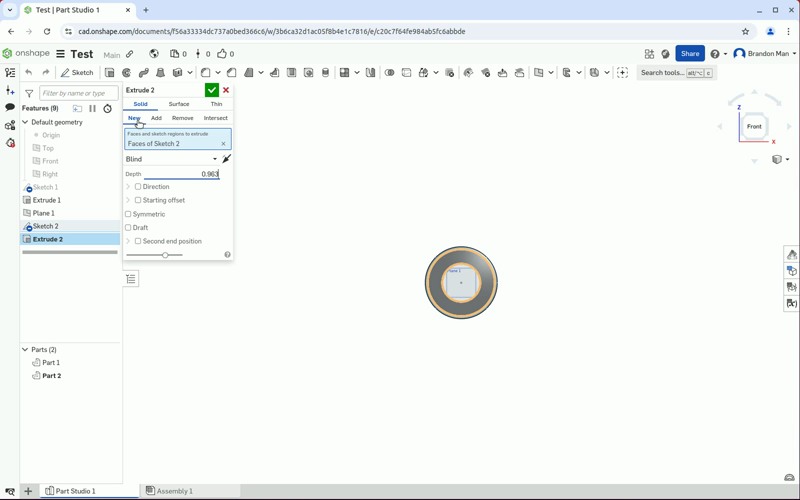
key(enter)
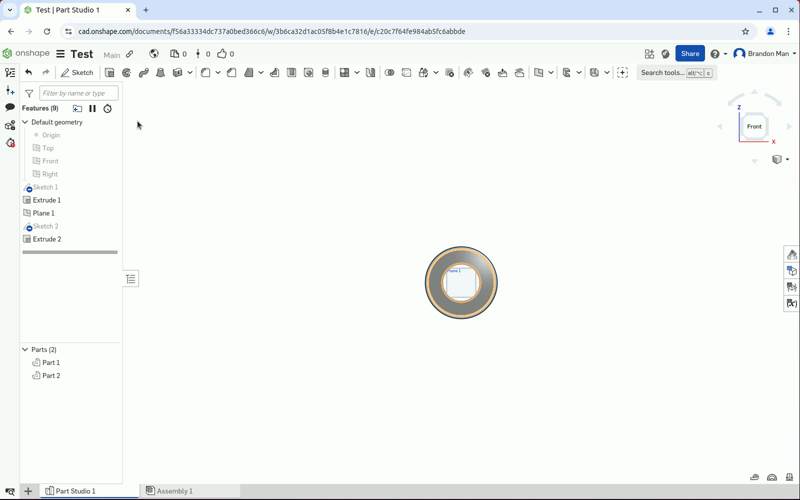
key(shift+h)
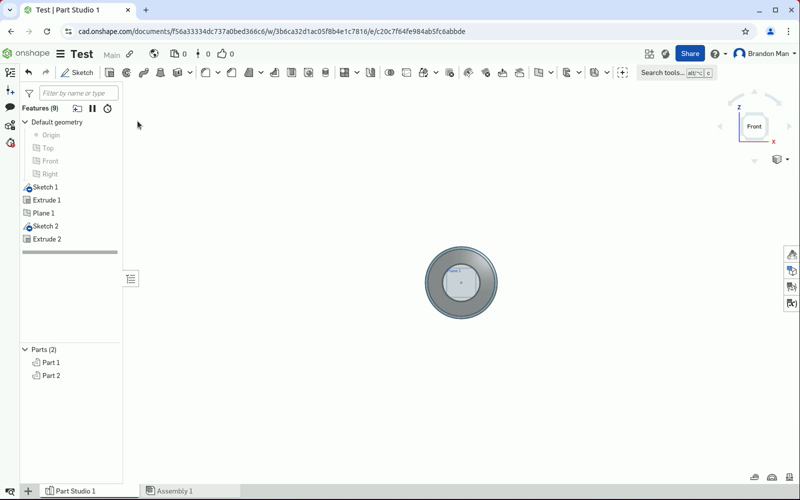
key(shift+h)
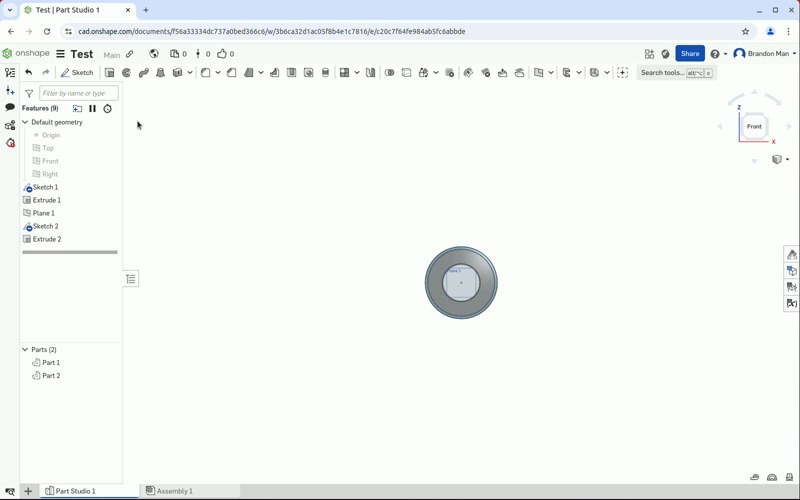
key(shift+7)
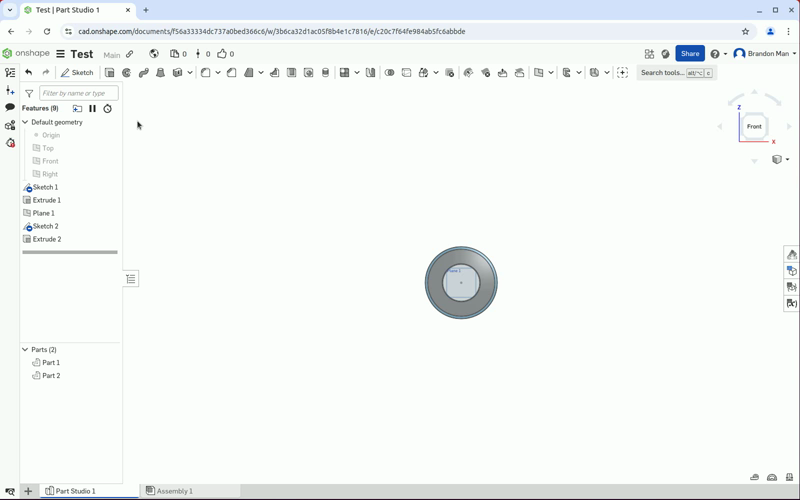
key(left, 2)
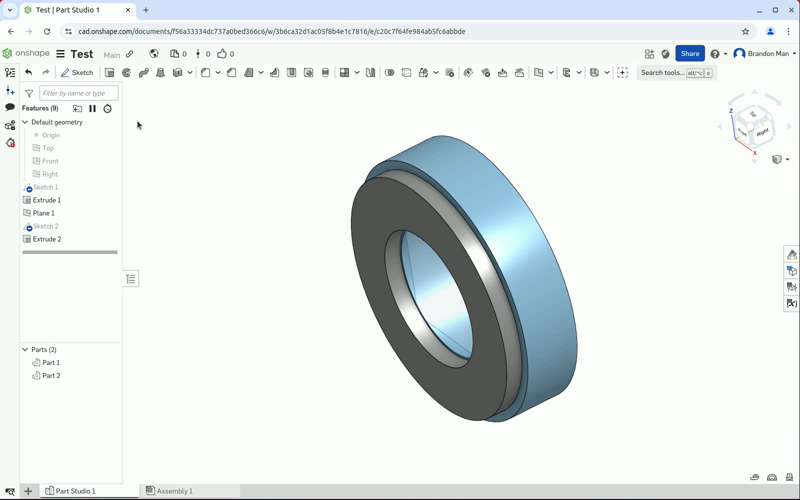
key(down, 2)
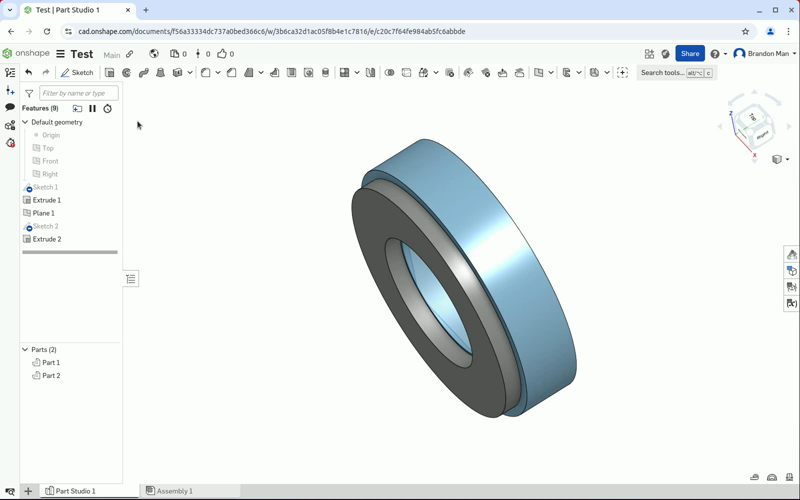
key(up, 2)
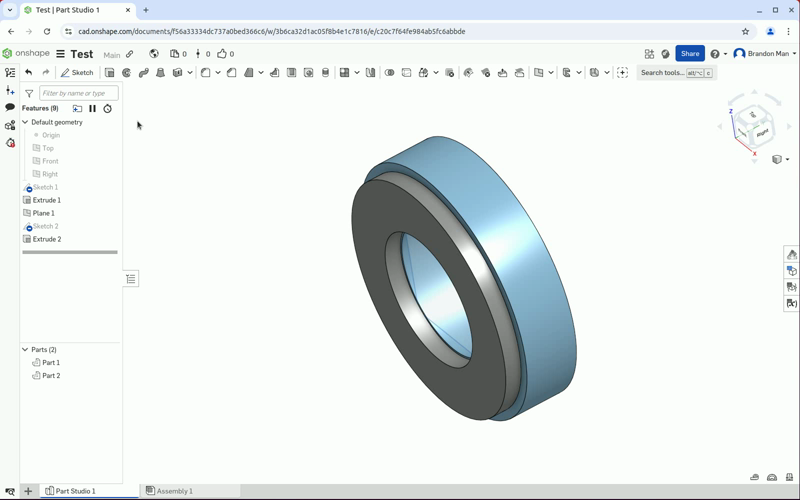
key(right, 2)
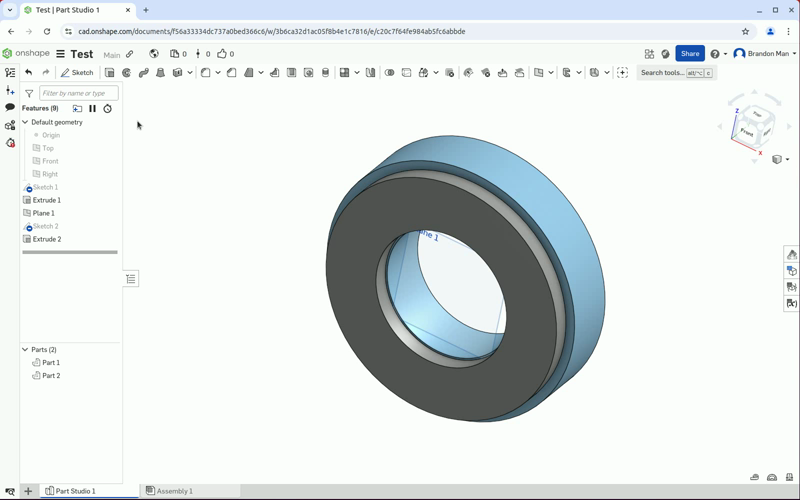
mouse_move(73, 189)
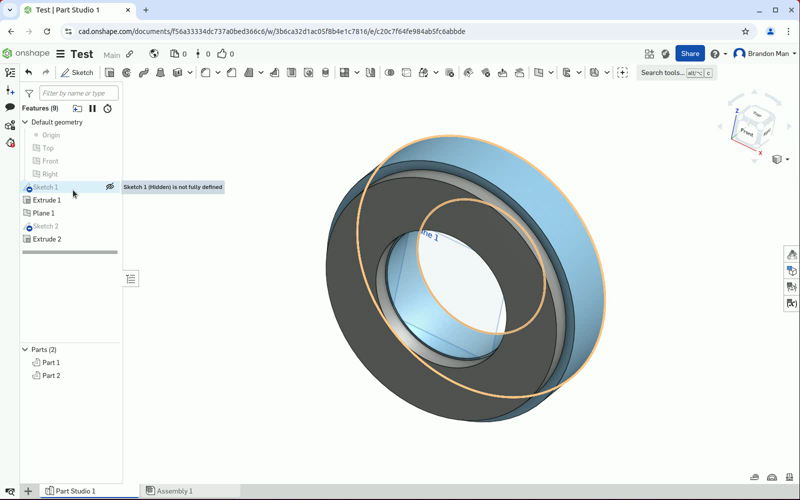
click(73, 189)